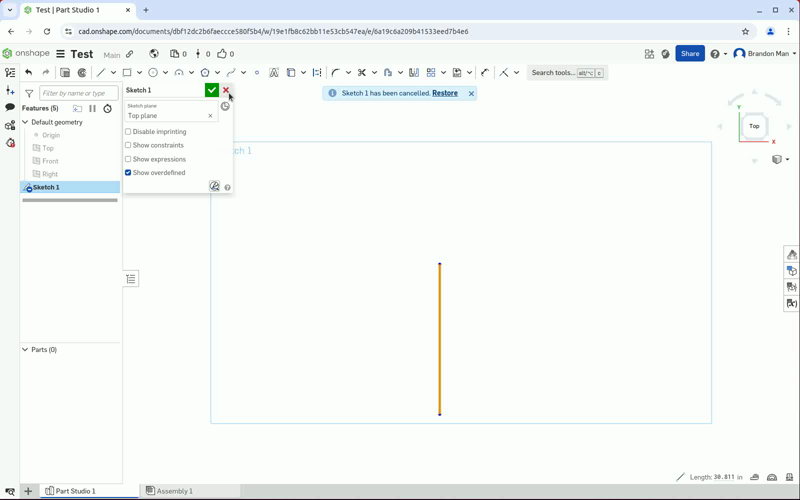
key(shift+h)
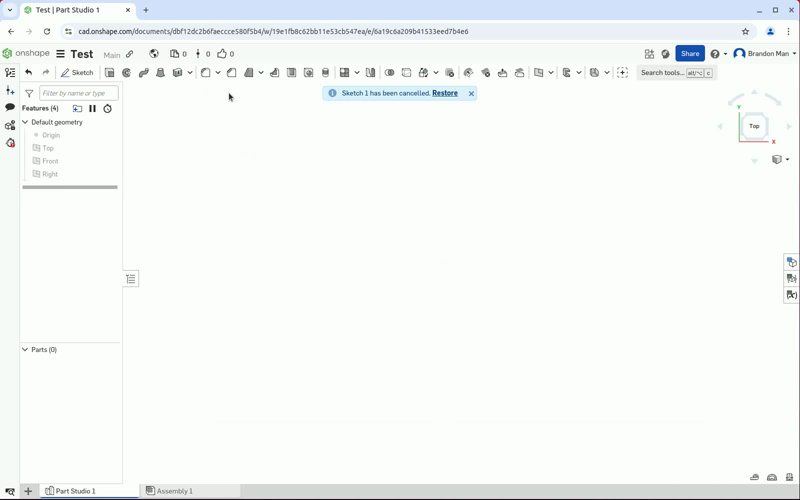
mouse_move(73, 352)
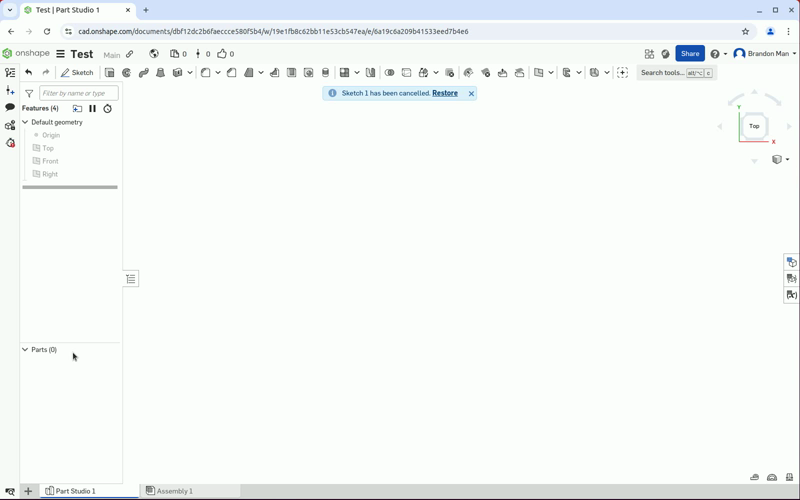
key(y)
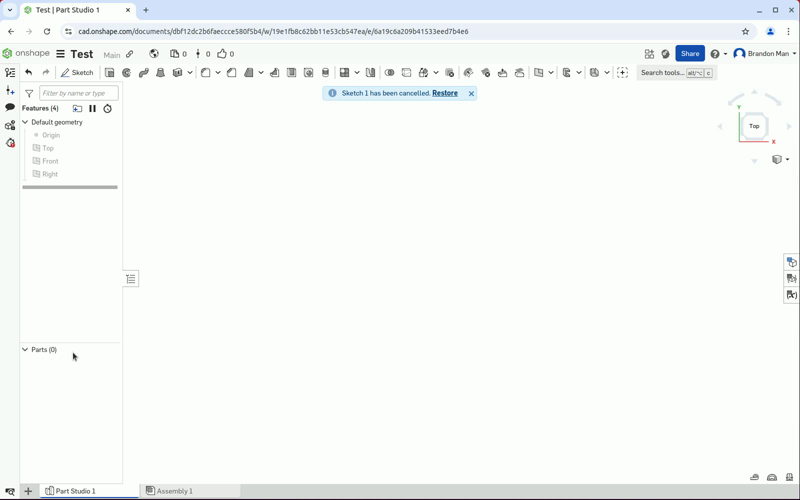
key(shift+p)
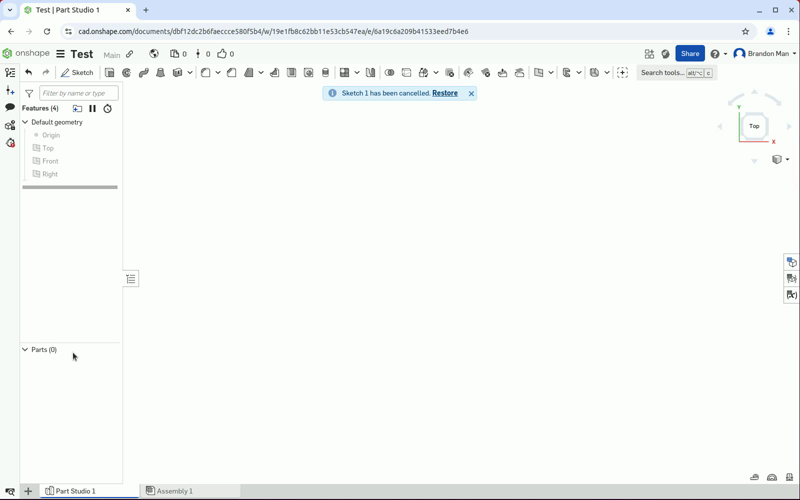
key(space)
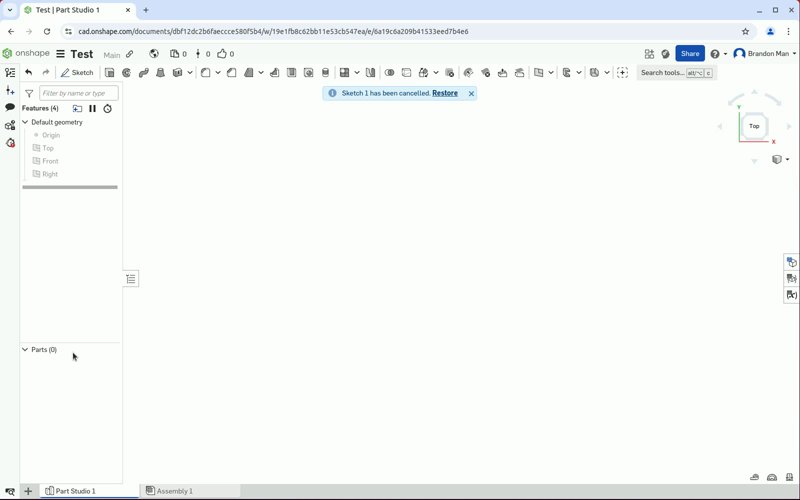
key_down(shift)
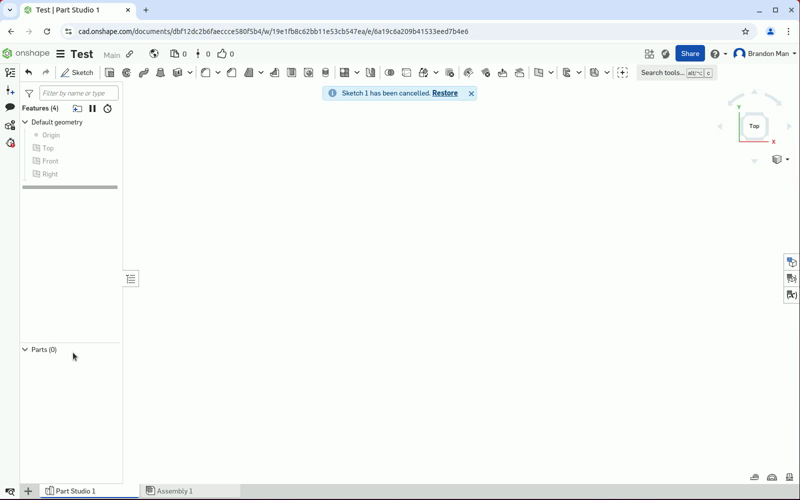
key(up)
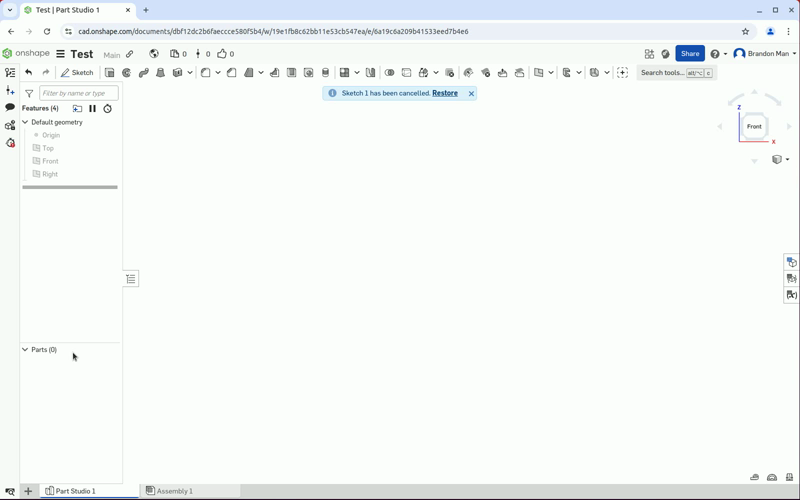
key_up(shift)
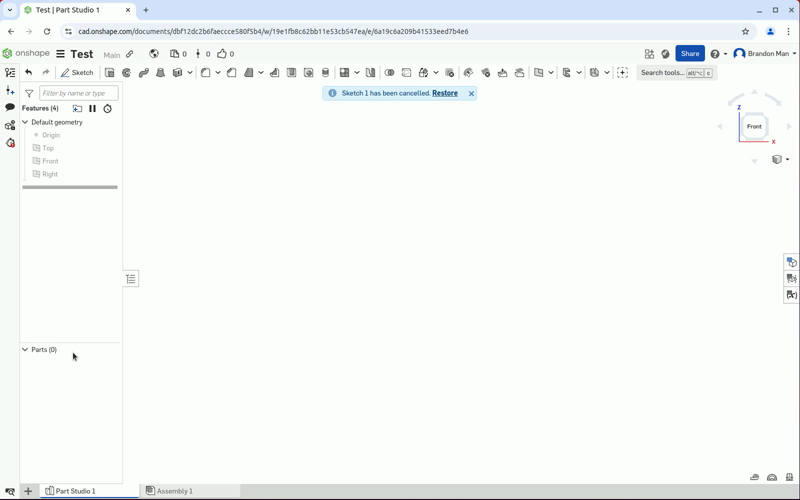
mouse_move(73, 352)
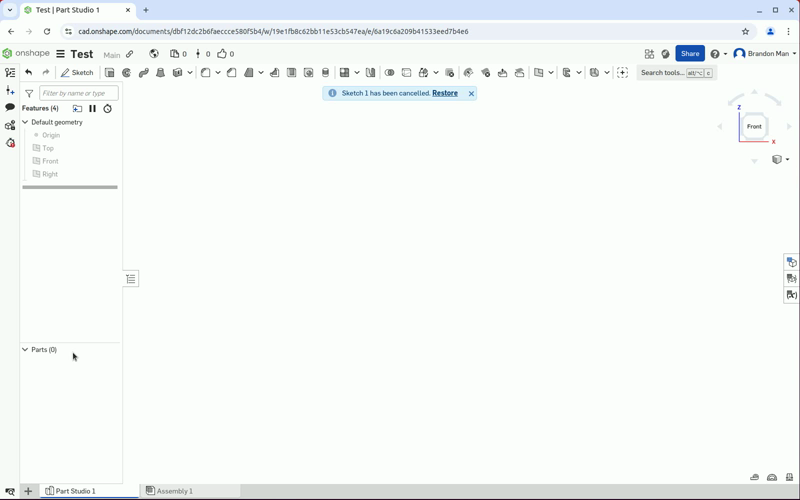
key(shift+y)
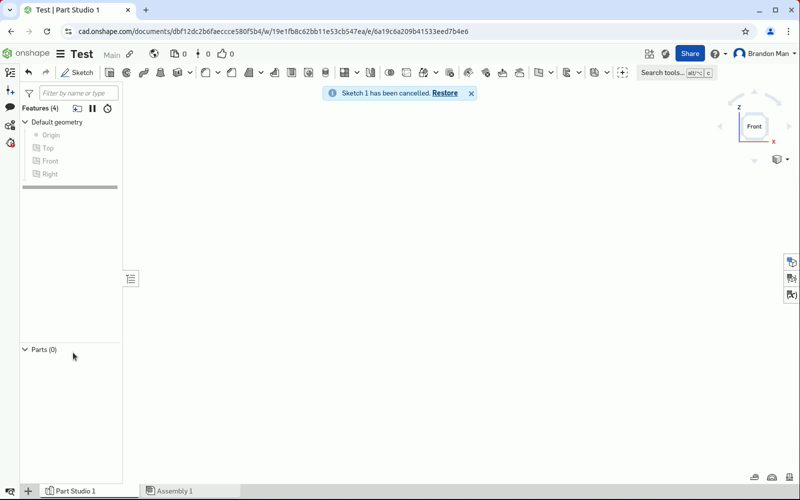
key(shift+s)
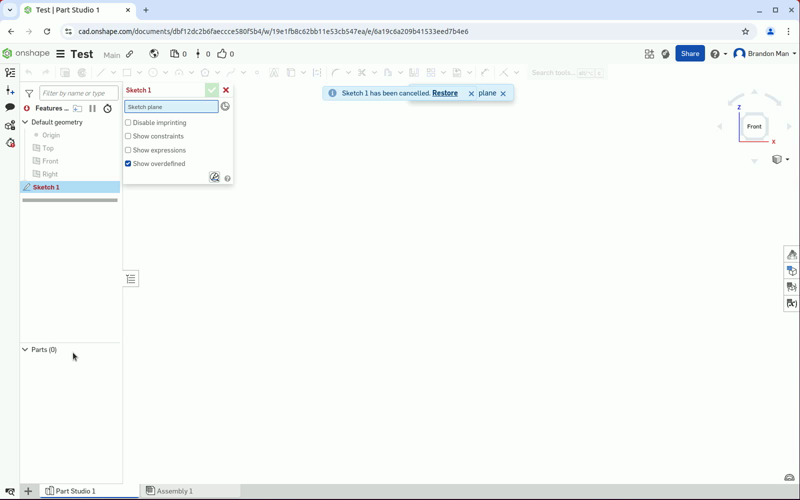
mouse_move(73, 163)
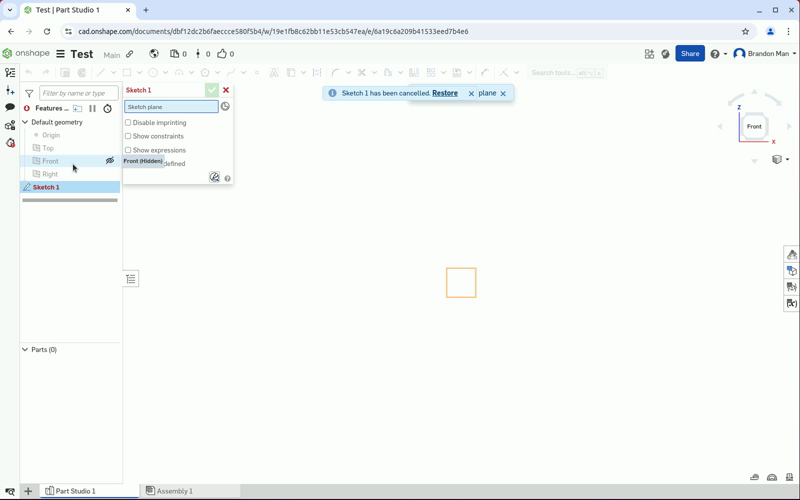
click(73, 163)
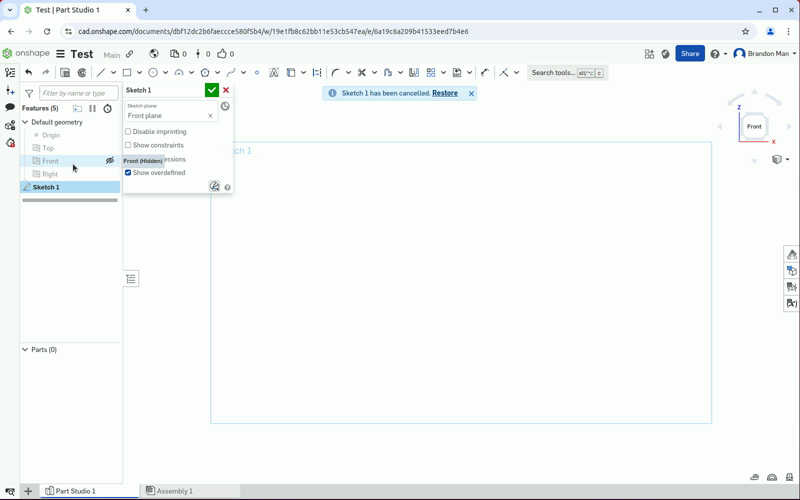
mouse_move(73, 352)
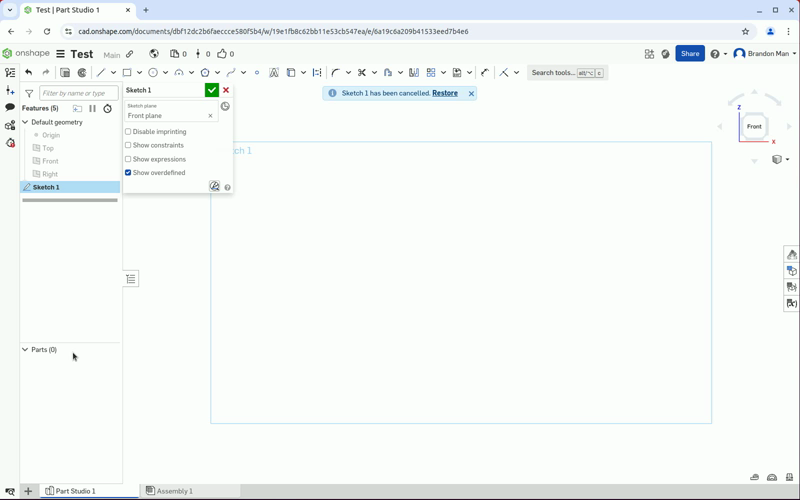
key(y)
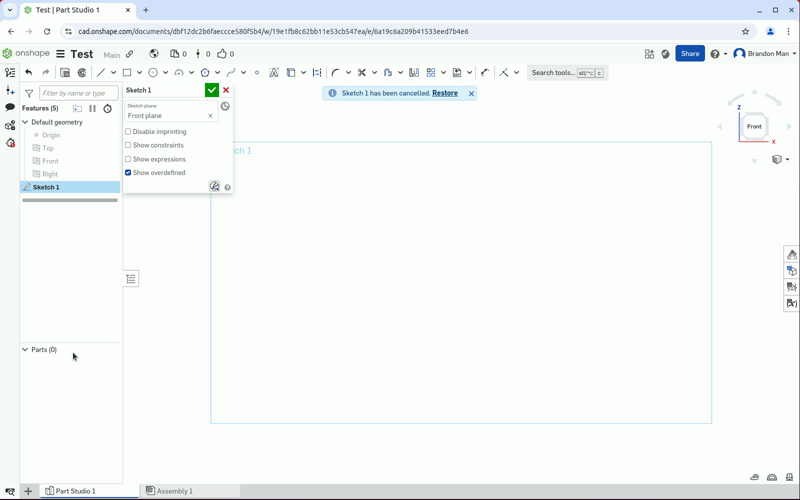
key(l)
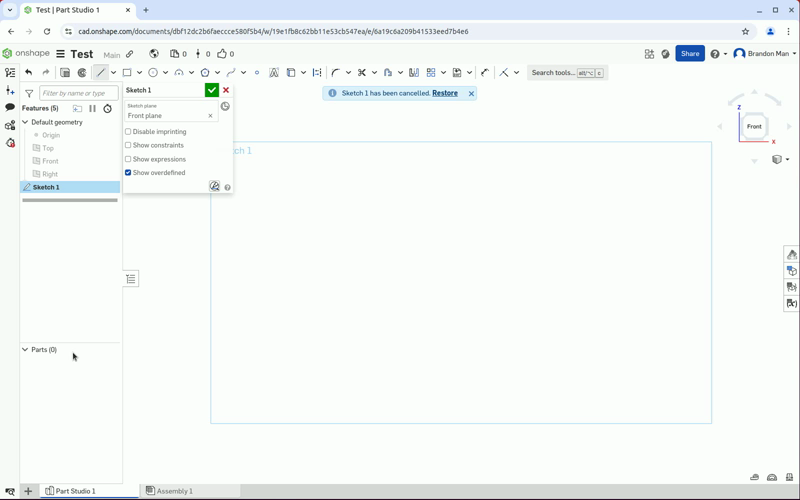
key_down(shift)
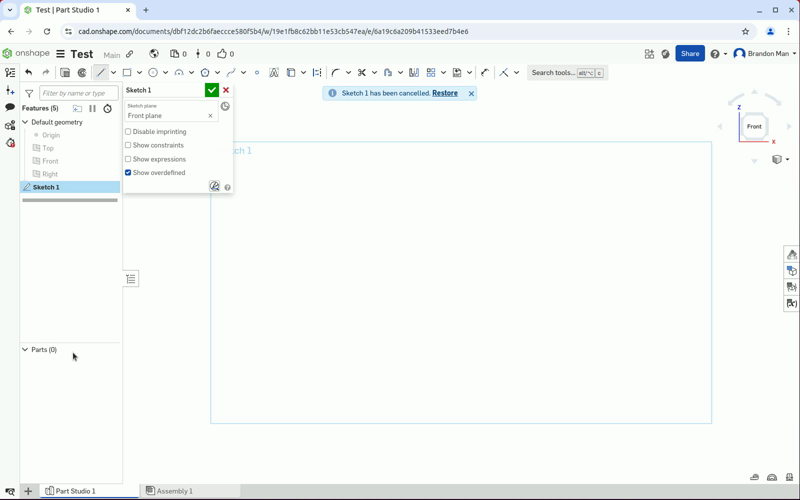
mouse_move(412, 311)
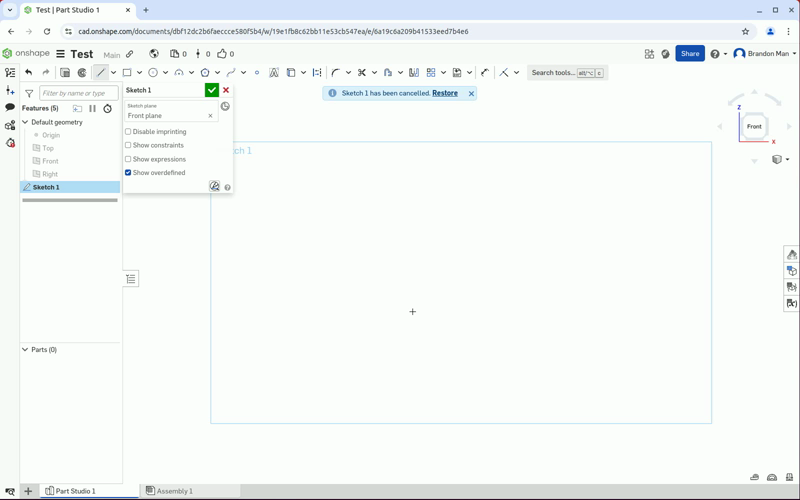
click(412, 311)
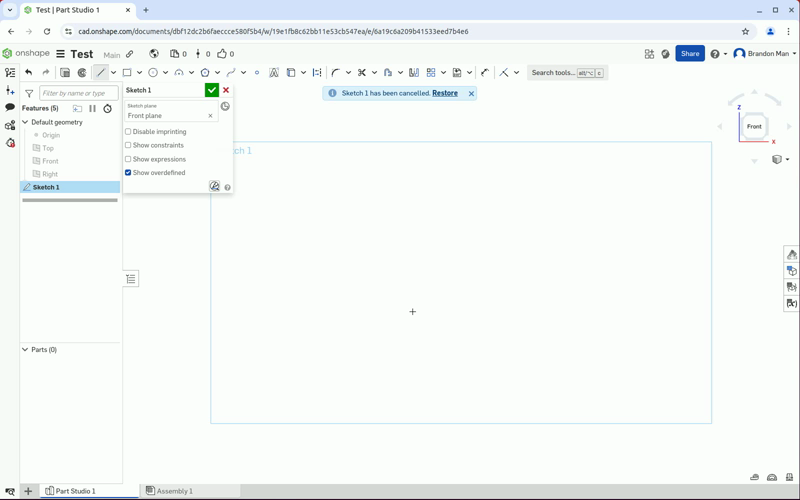
key_up(shift)
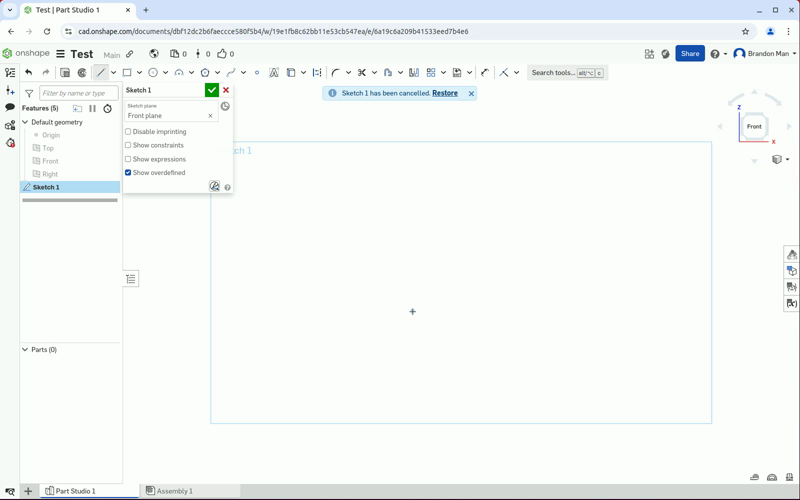
key_down(shift)
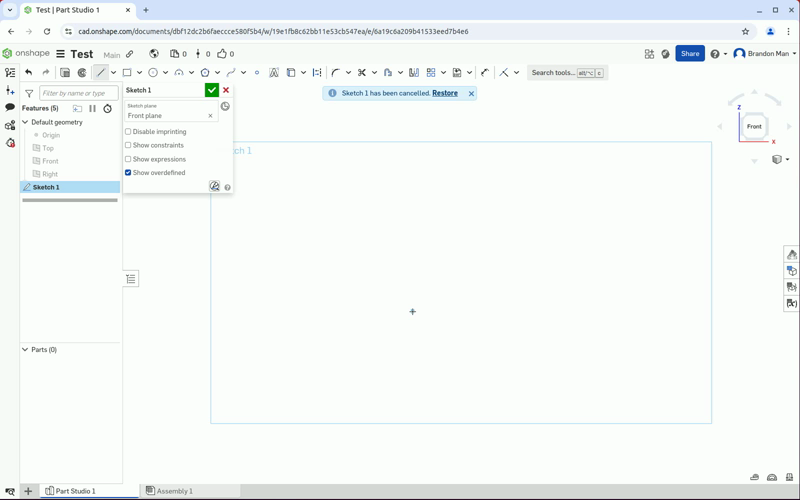
mouse_move(519, 311)
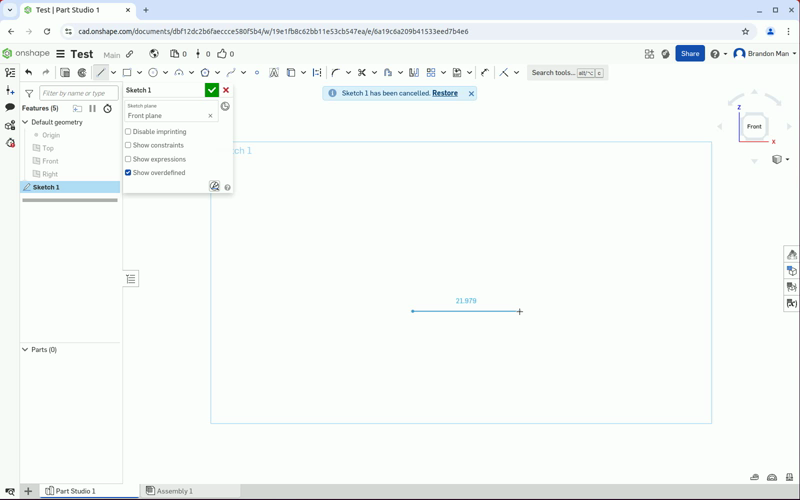
click(519, 311)
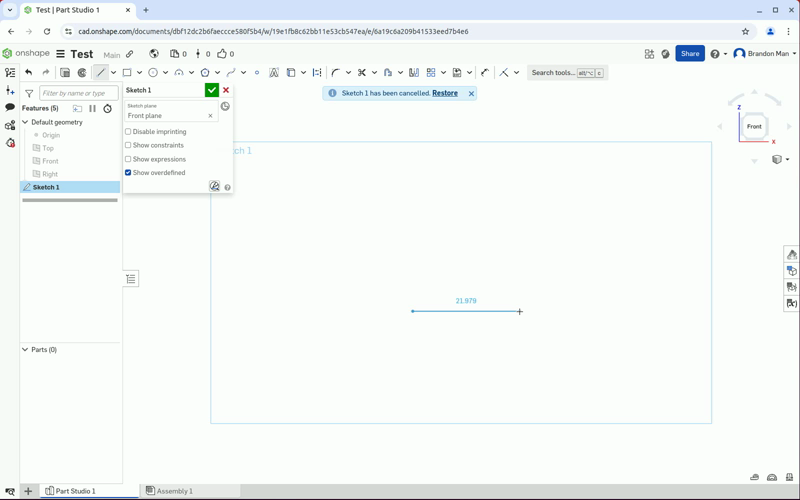
key_up(shift)
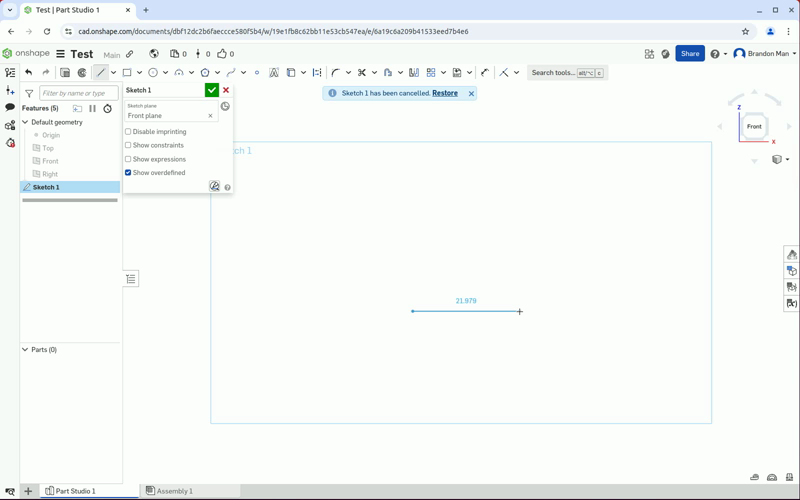
key_down(shift)
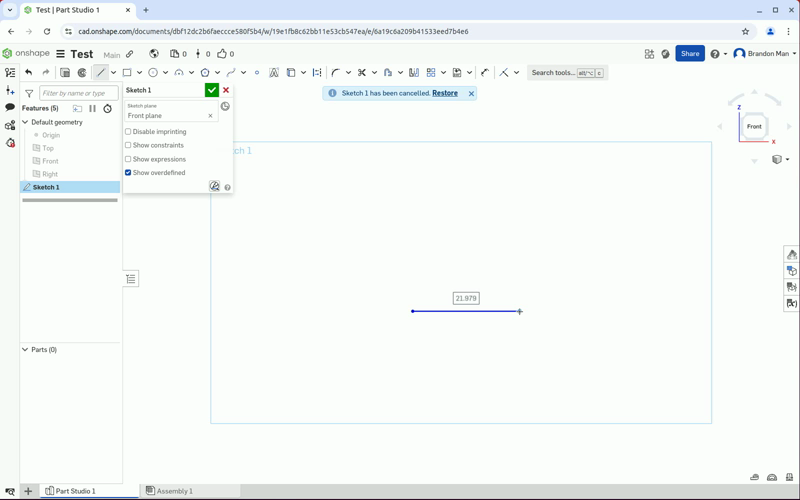
mouse_move(549, 311)
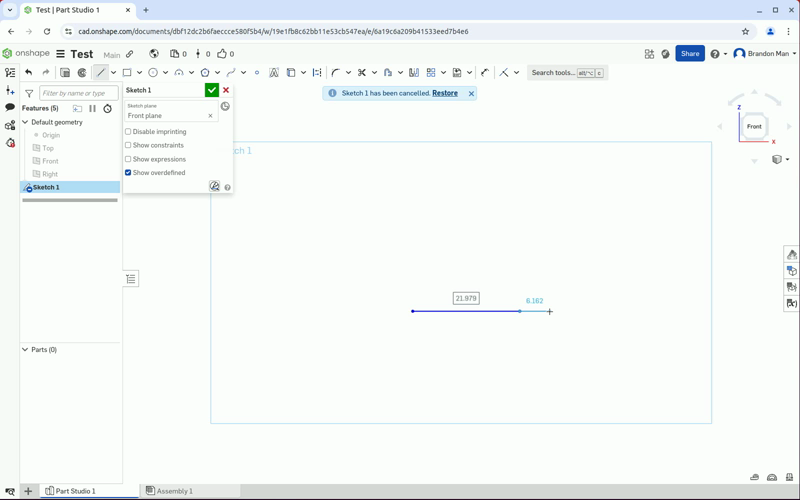
mouse_move(519, 257)
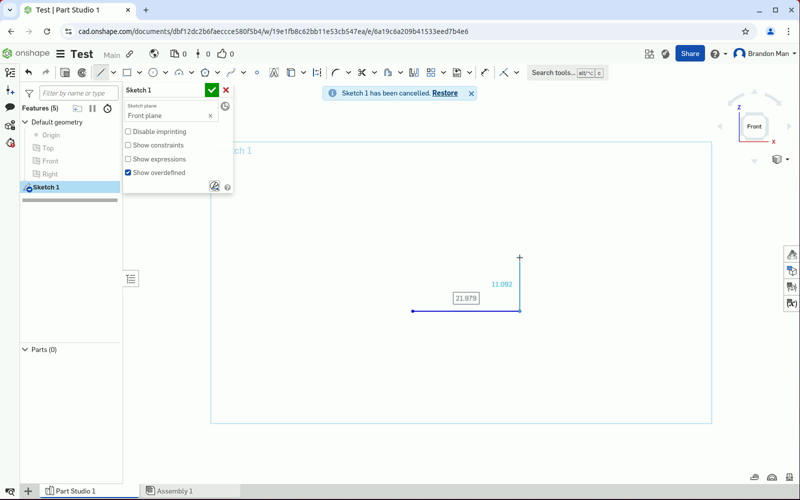
click(519, 257)
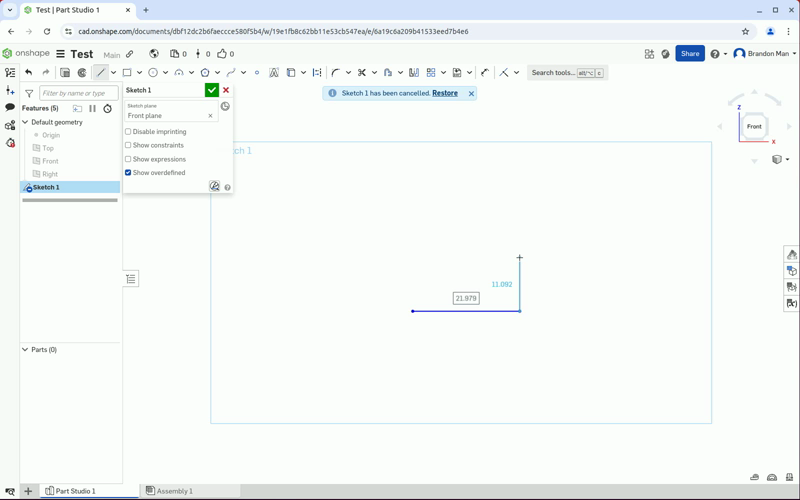
key_up(shift)
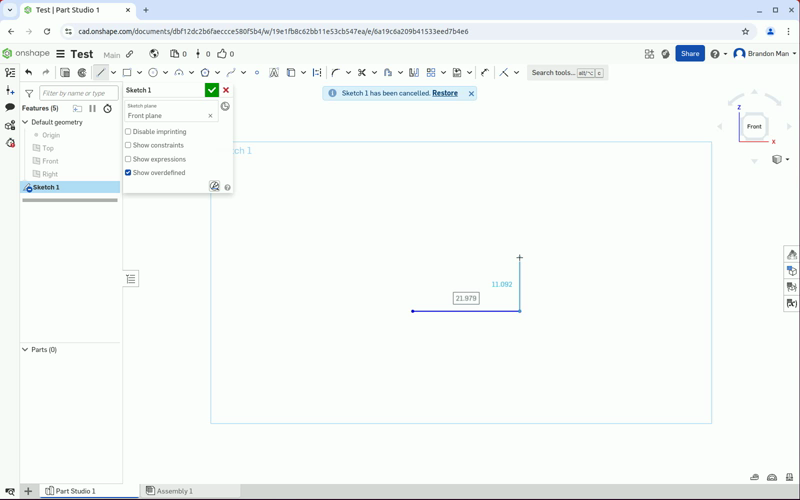
key_down(shift)
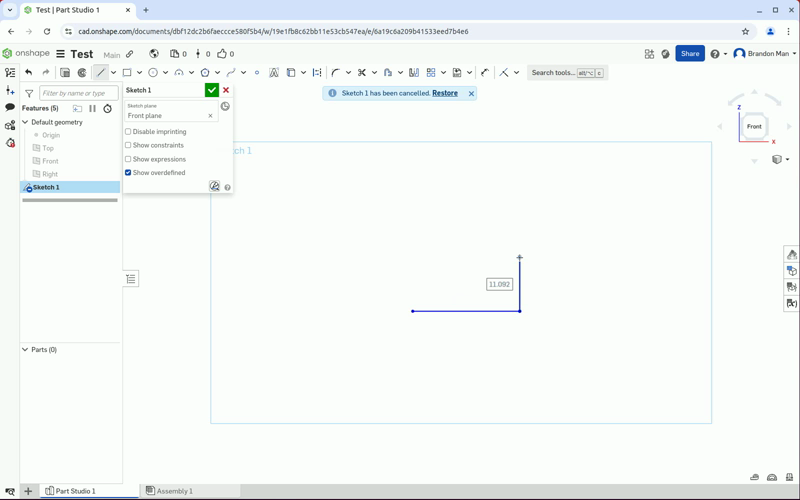
mouse_move(412, 257)
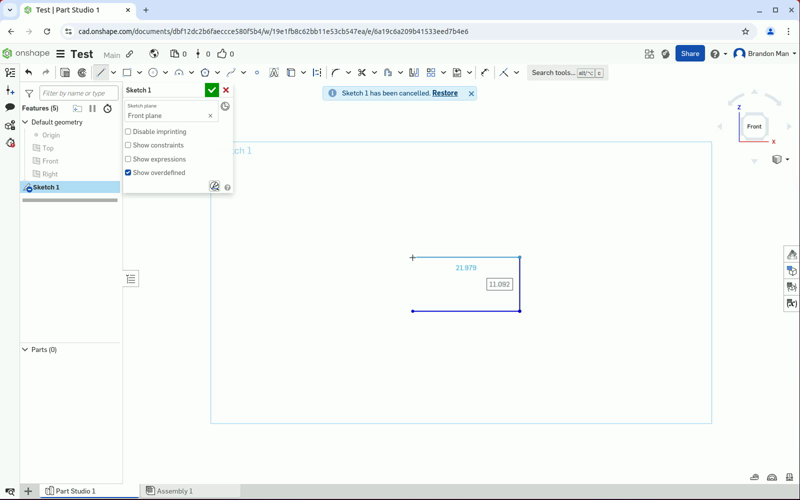
click(412, 257)
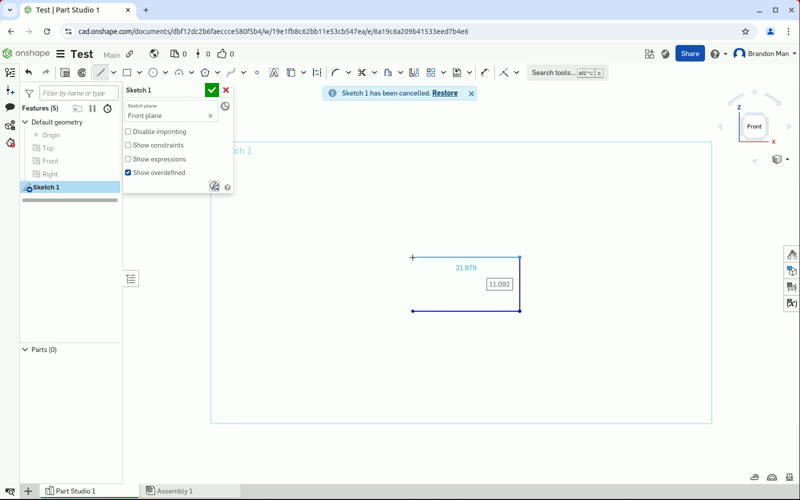
key_up(shift)
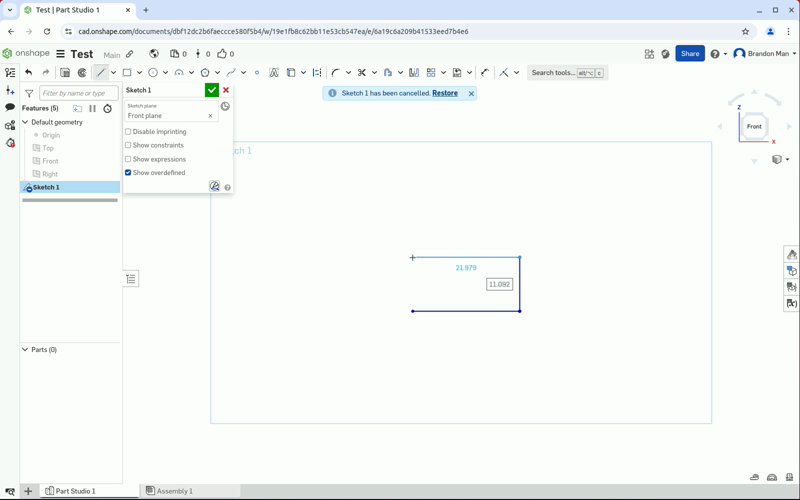
mouse_move(442, 257)
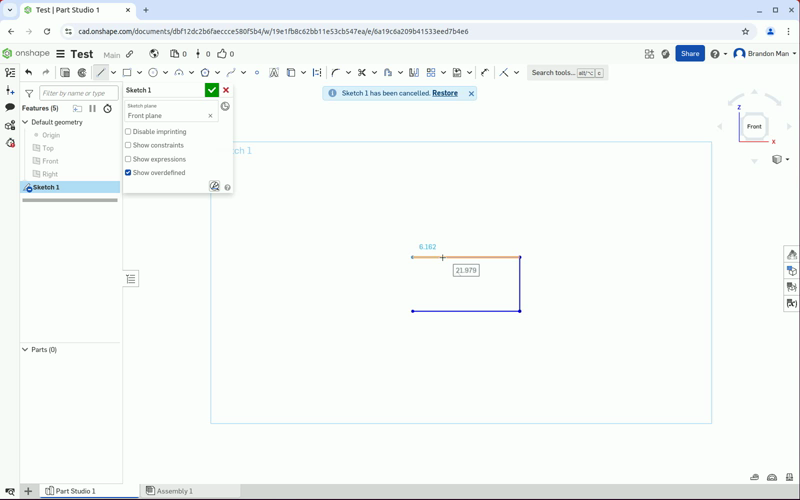
key_down(shift)
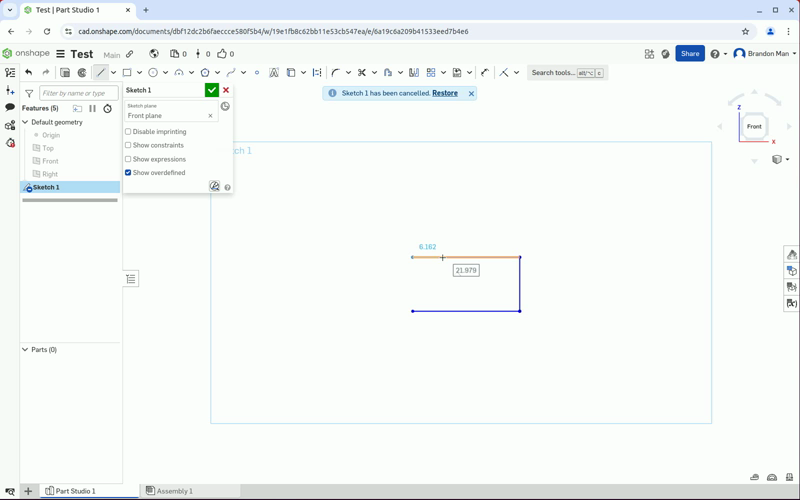
mouse_move(412, 311)
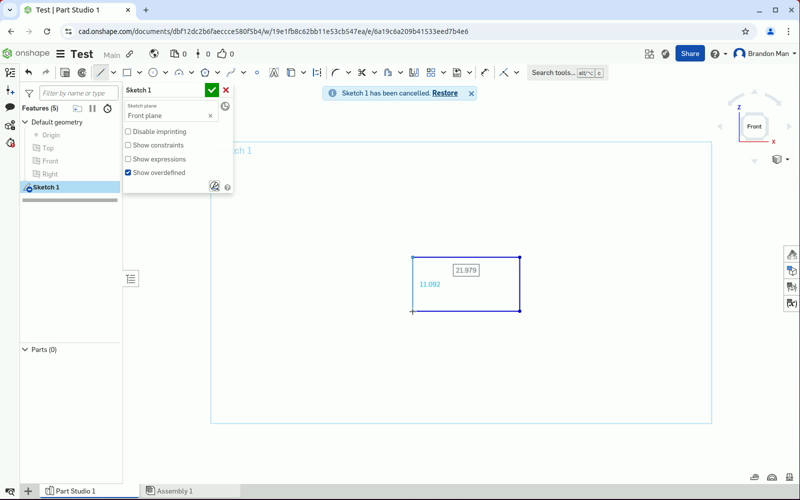
key_up(shift)
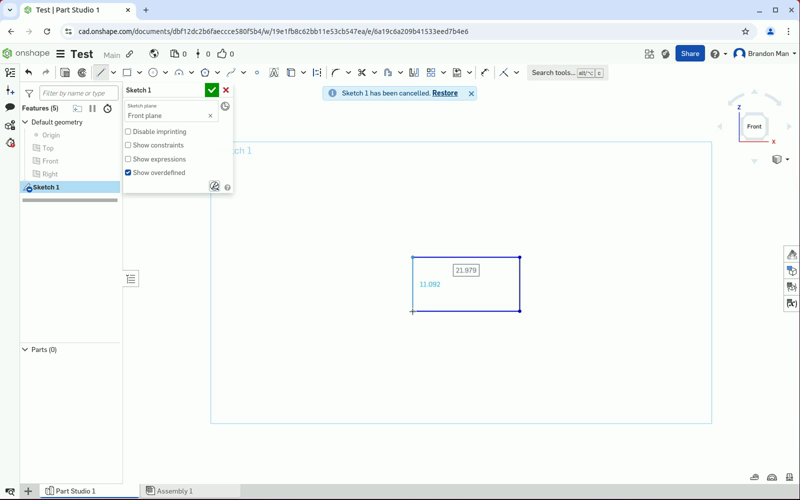
click(412, 311)
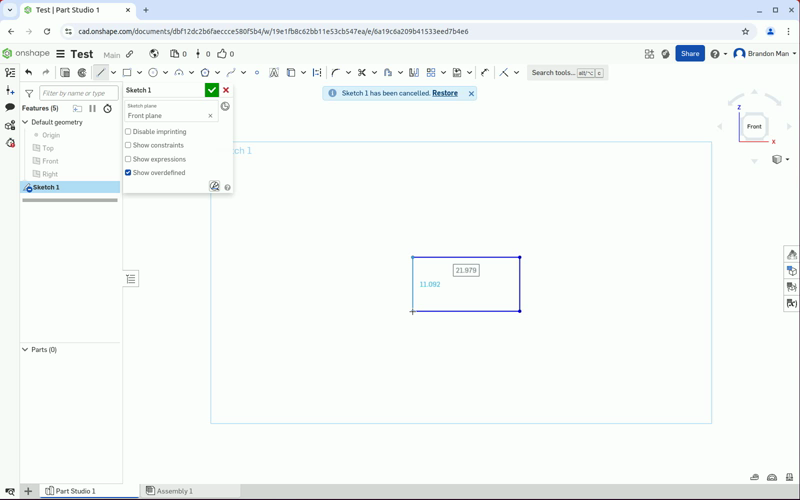
key(esc)
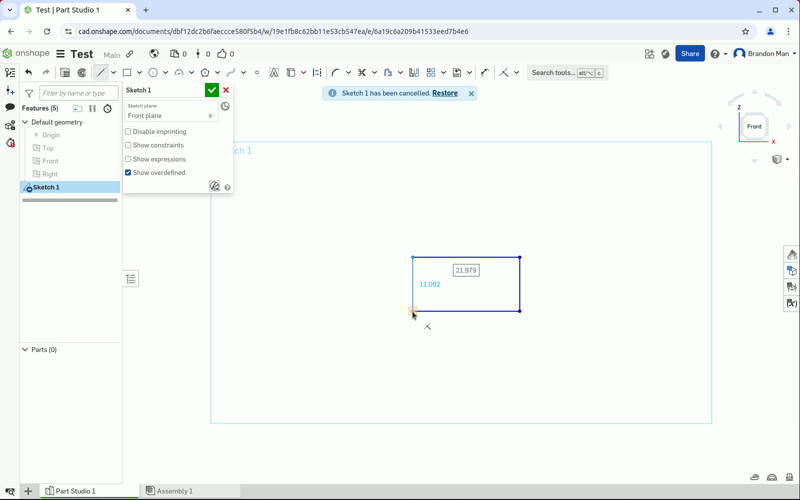
mouse_move(509, 264)
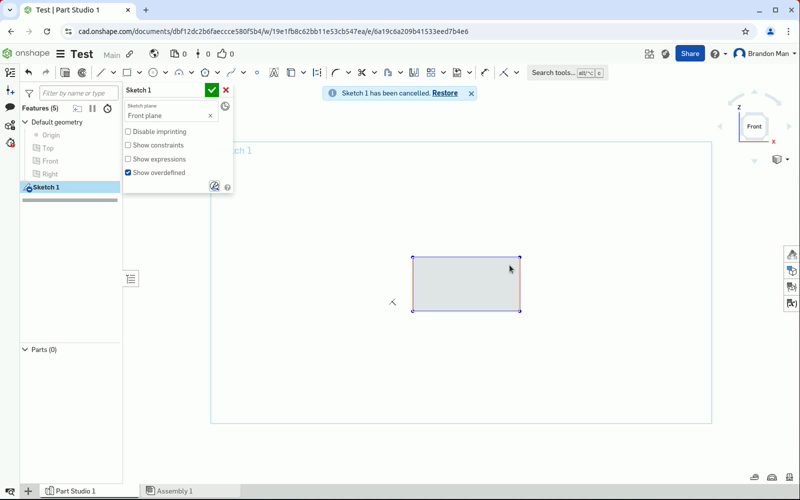
click(509, 264)
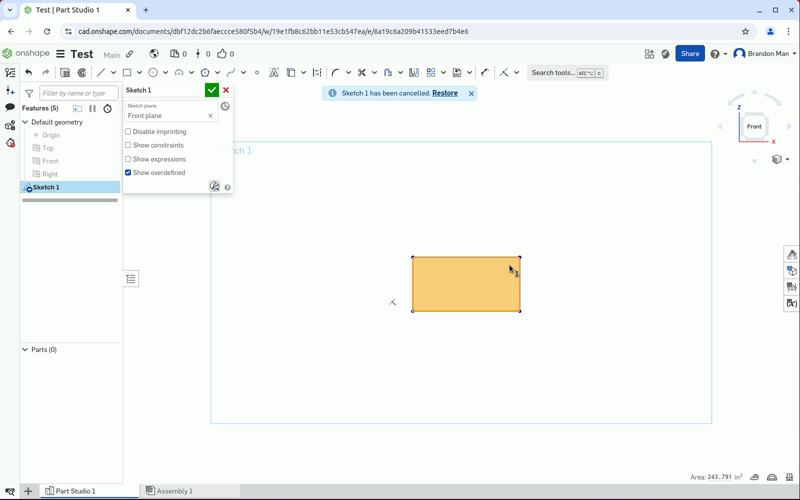
mouse_move(73, 352)
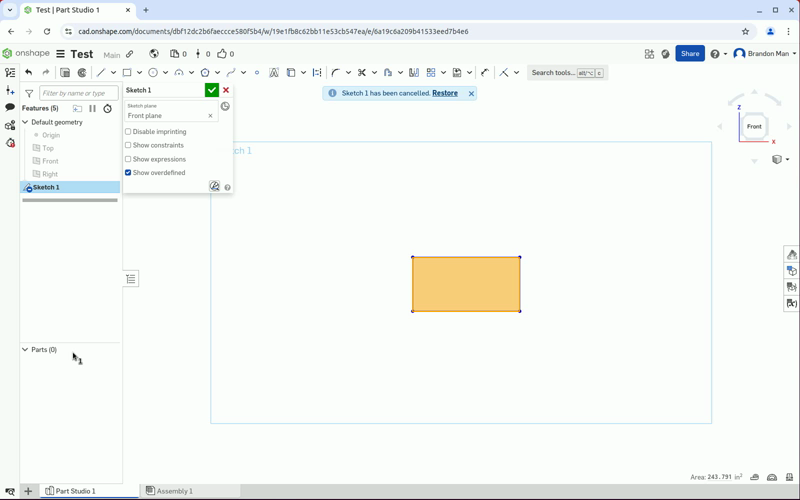
key(shift+y)
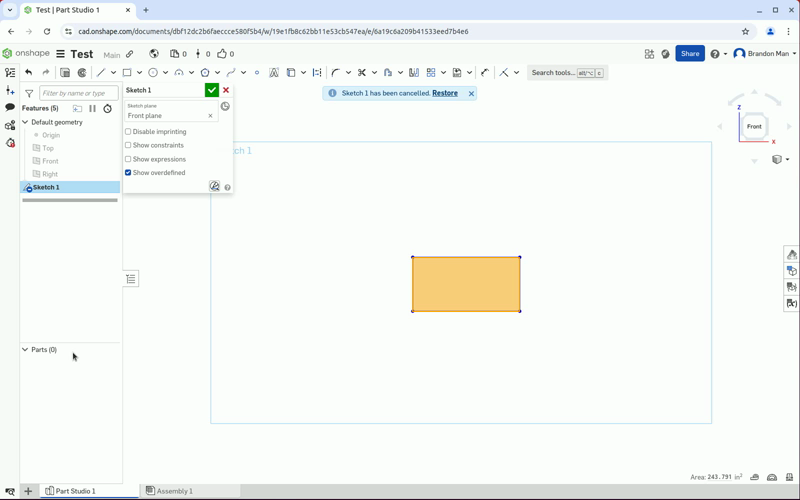
key(shift+e)
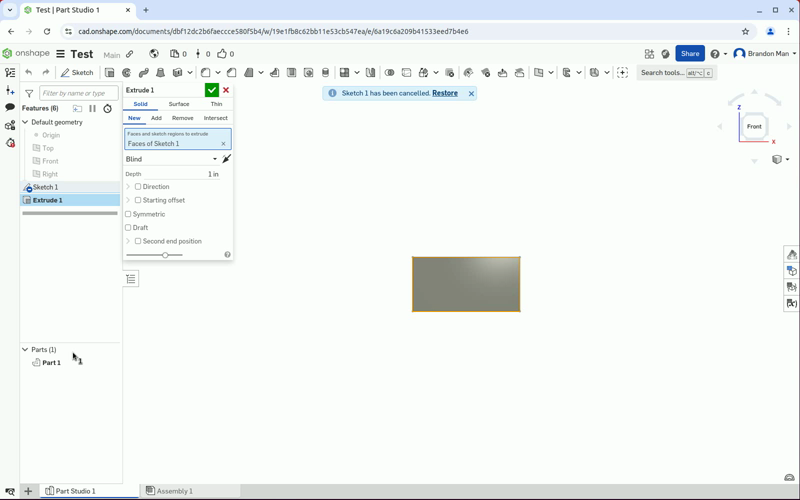
mouse_move(143, 106)
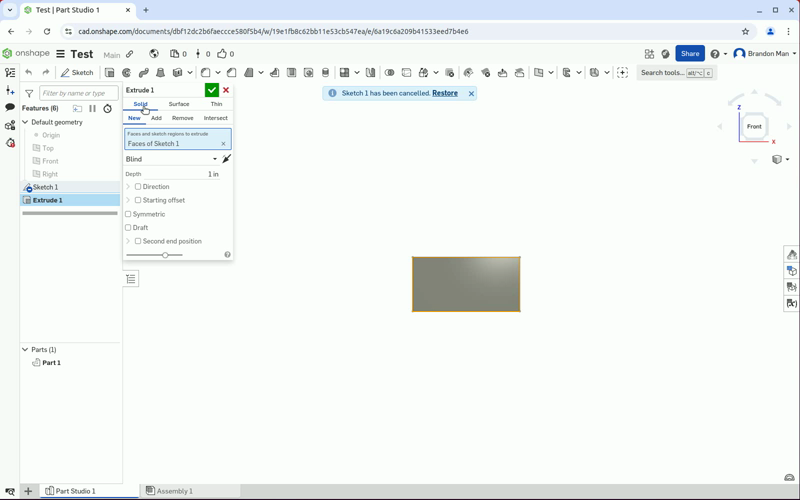
click(143, 106)
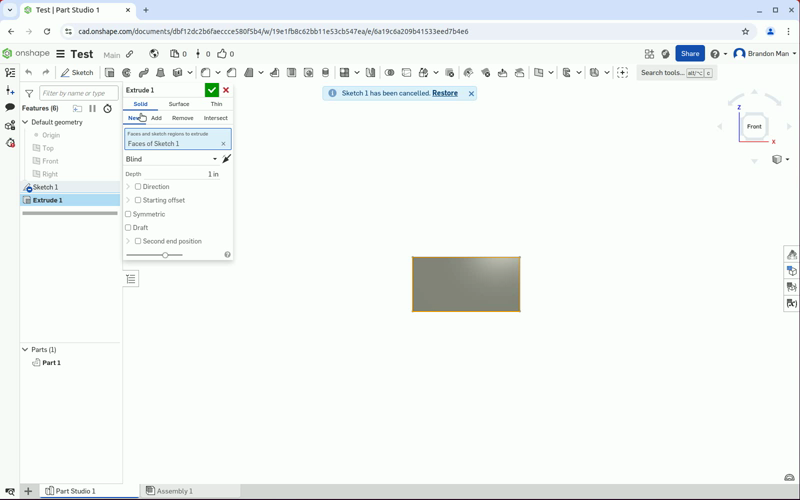
mouse_move(137, 120)
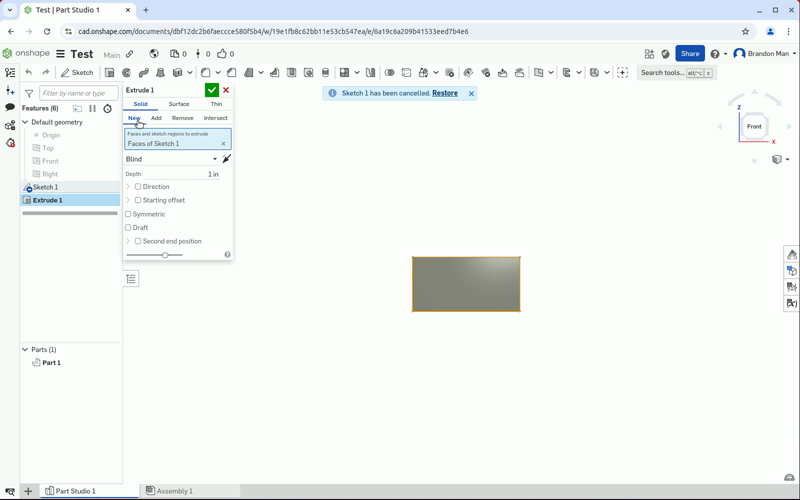
click(137, 120)
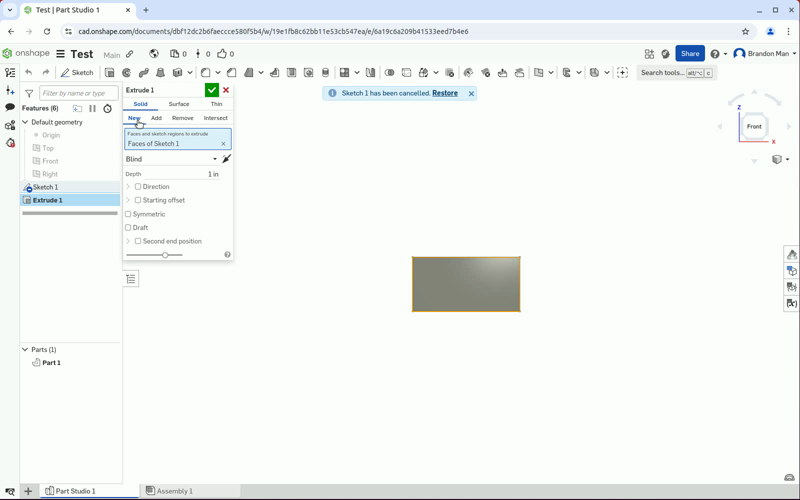
key(tab, 4)
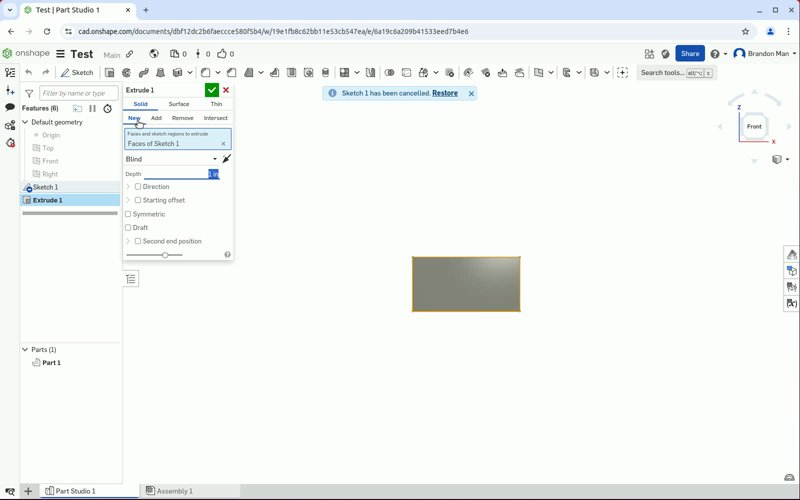
text(11.073)
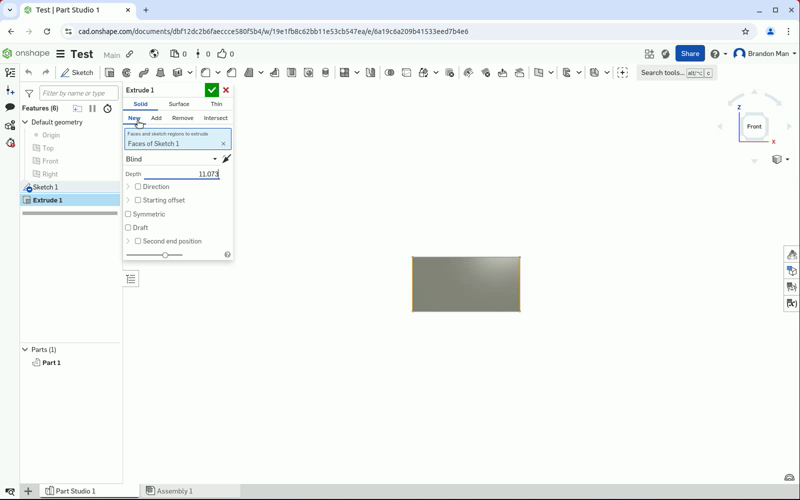
key(enter)
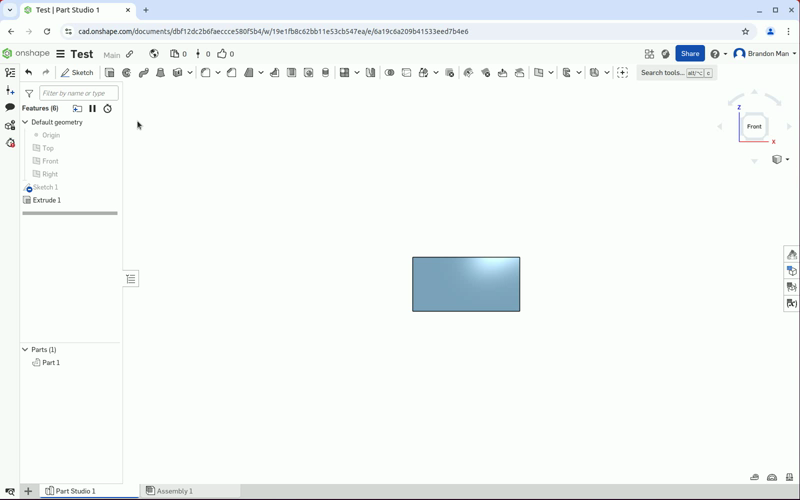
key(shift+h)
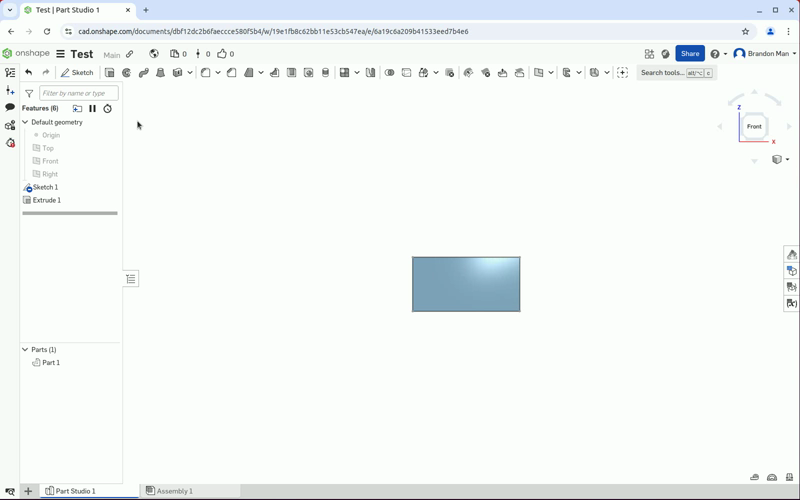
key(shift+h)
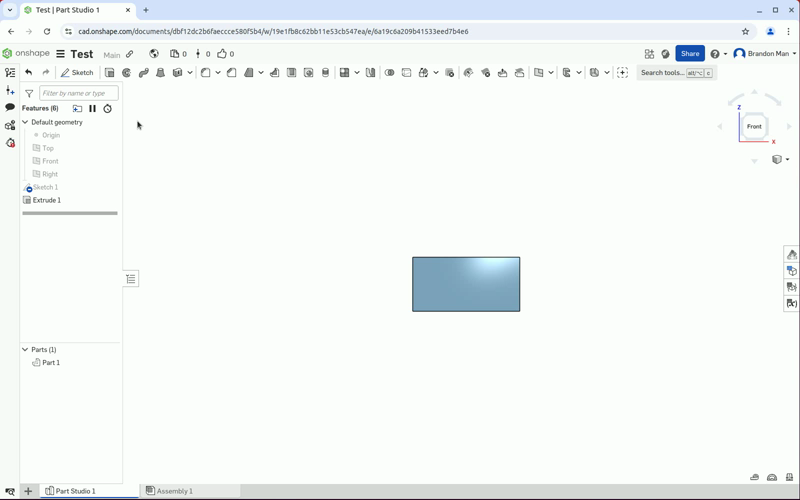
mouse_move(73, 189)
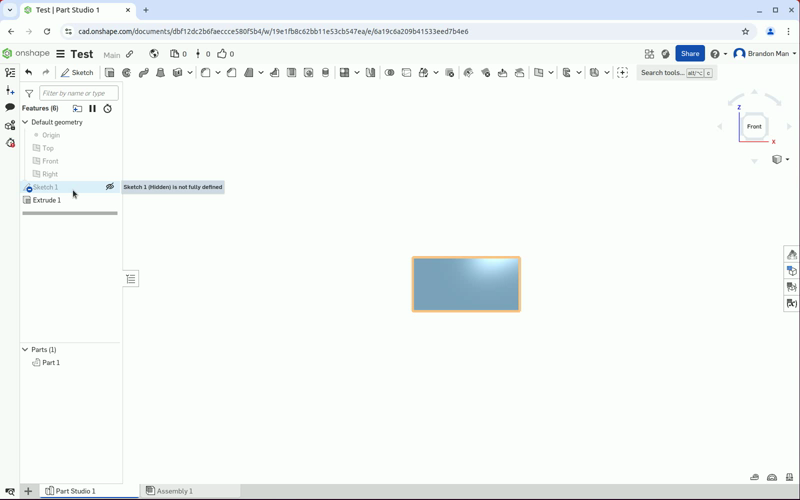
click(73, 189)
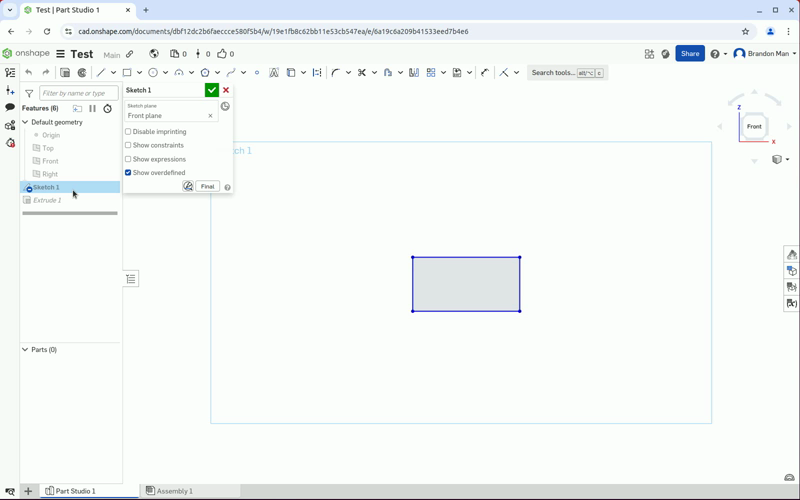
mouse_move(229, 92)
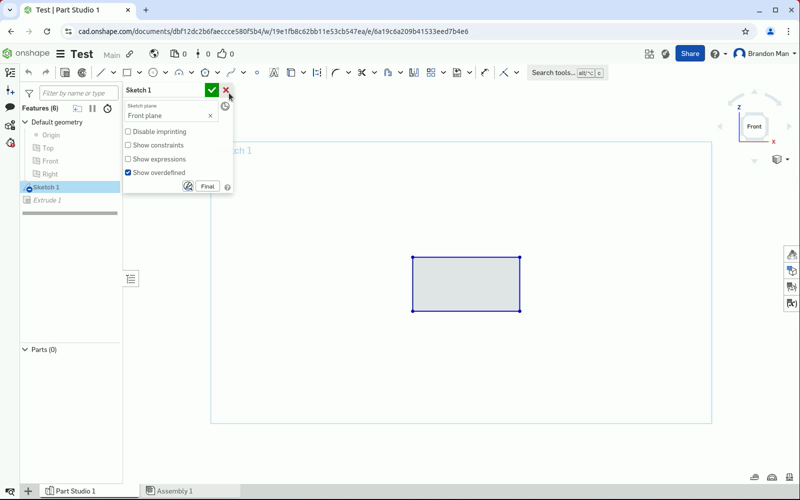
click(229, 92)
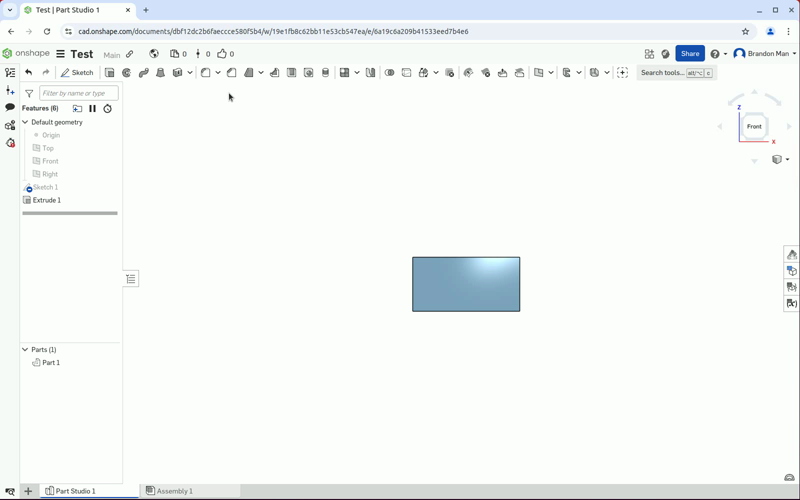
mouse_move(73, 352)
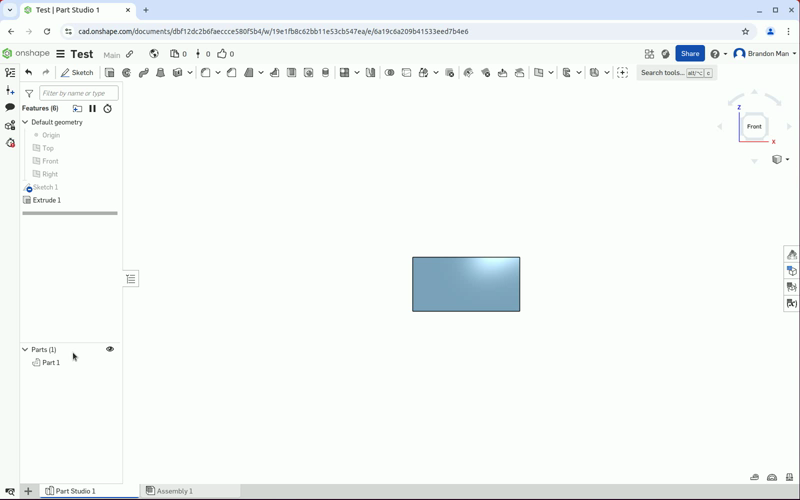
key(y)
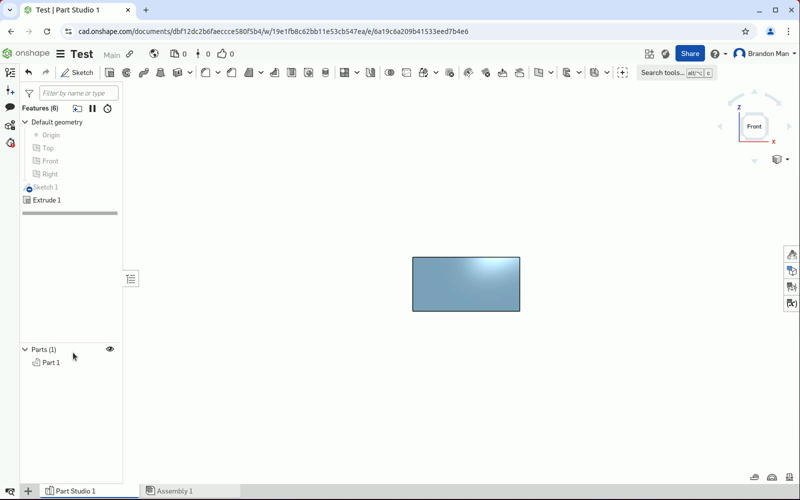
key(shift+p)
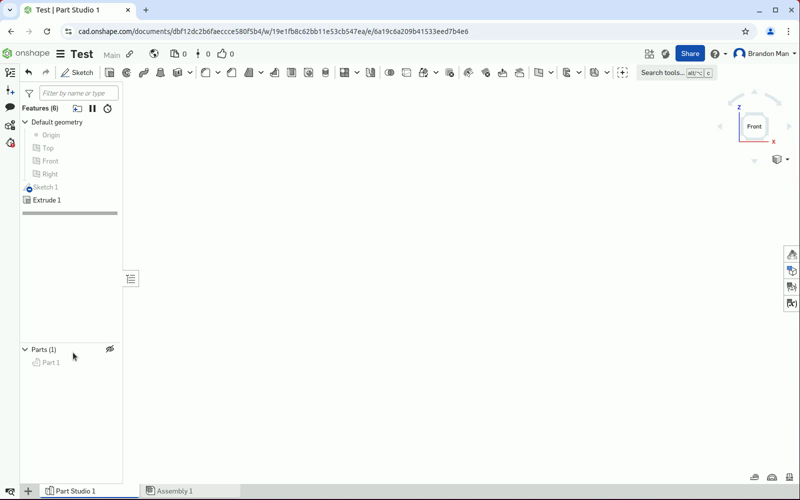
key(space)
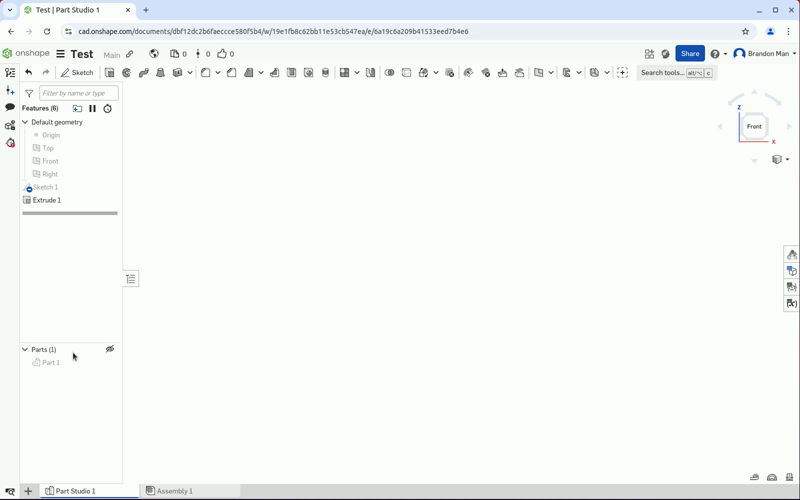
key_down(shift)
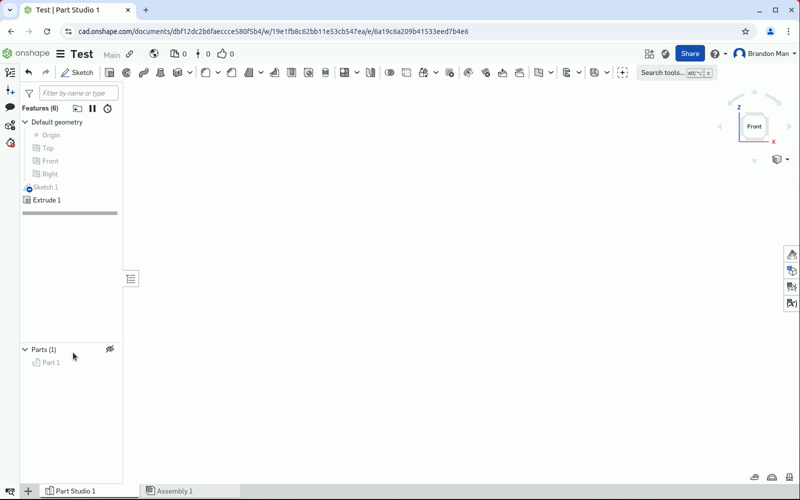
key(down)
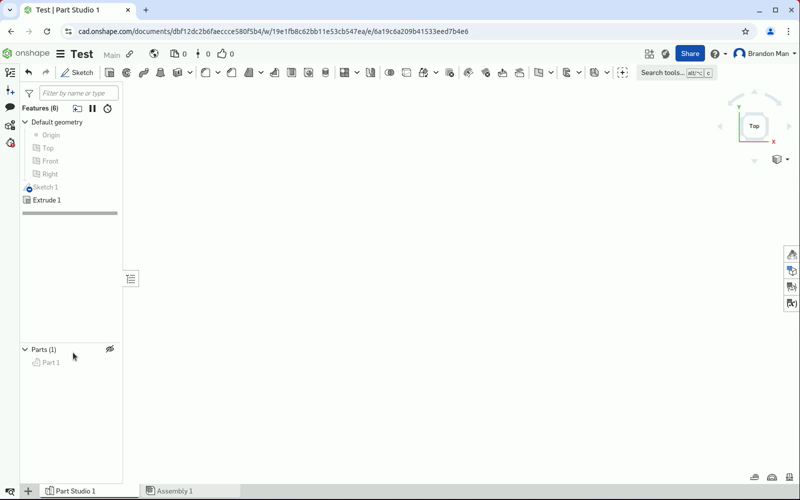
key_up(shift)
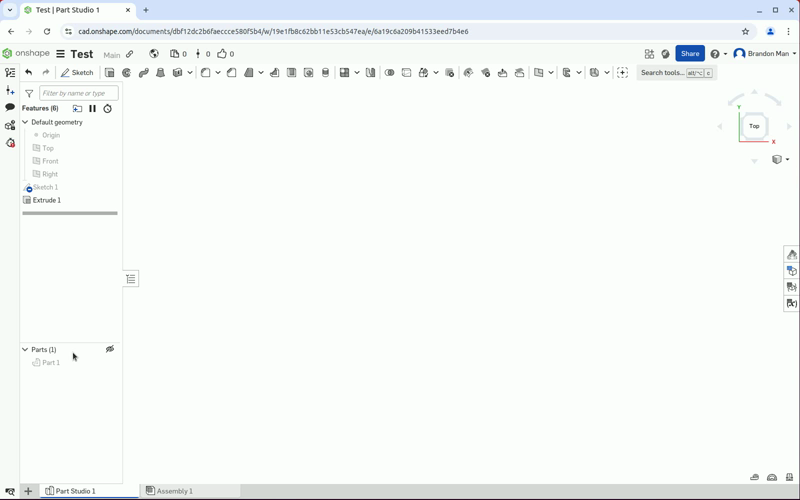
mouse_move(73, 352)
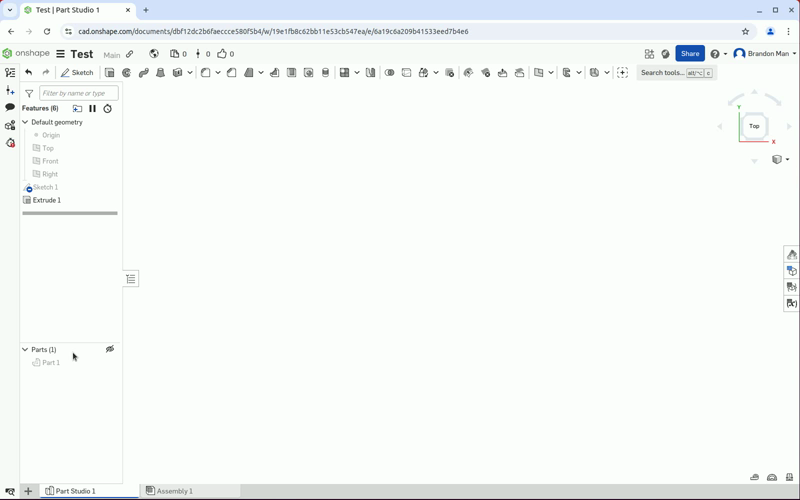
key(shift+y)
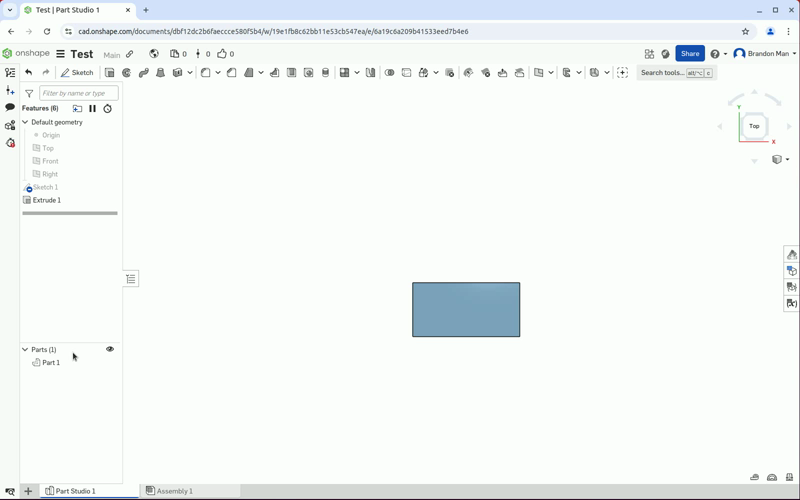
mouse_move(541, 75)
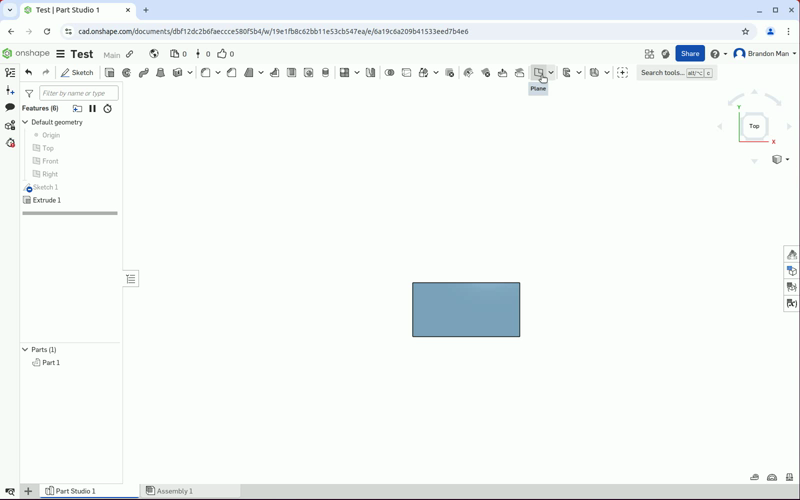
click(541, 75)
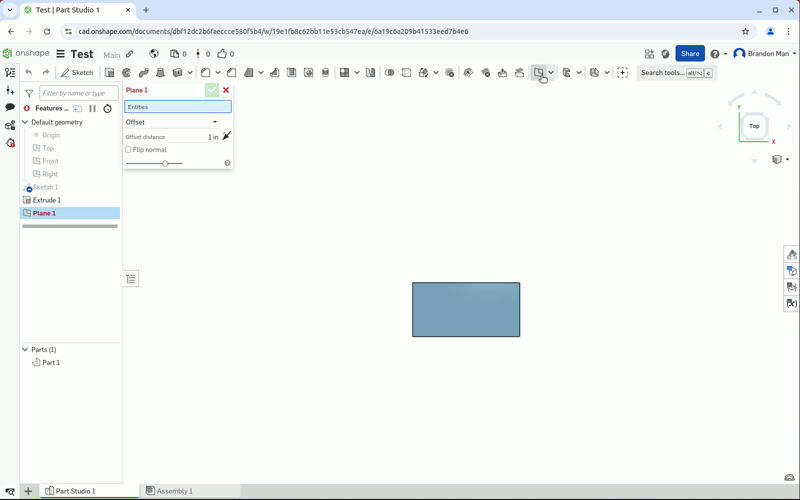
mouse_move(73, 150)
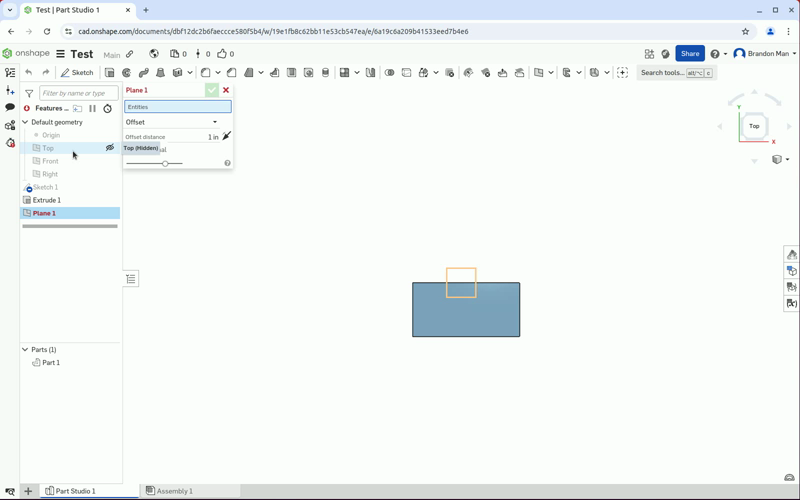
click(73, 150)
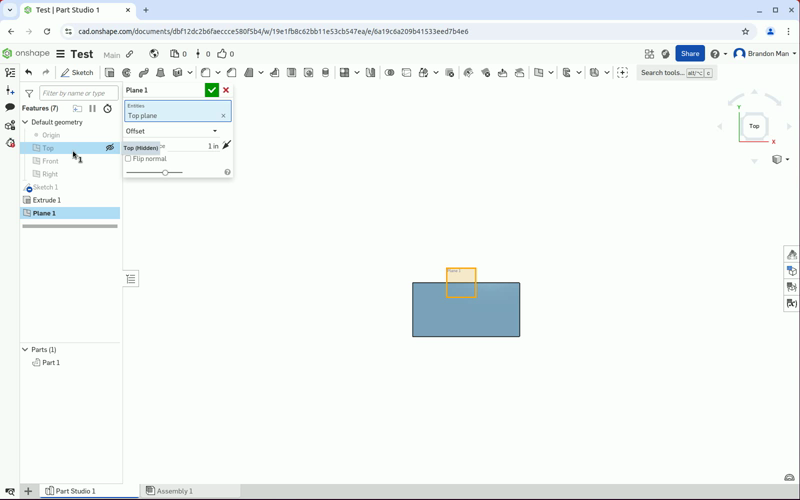
key(tab, 2)
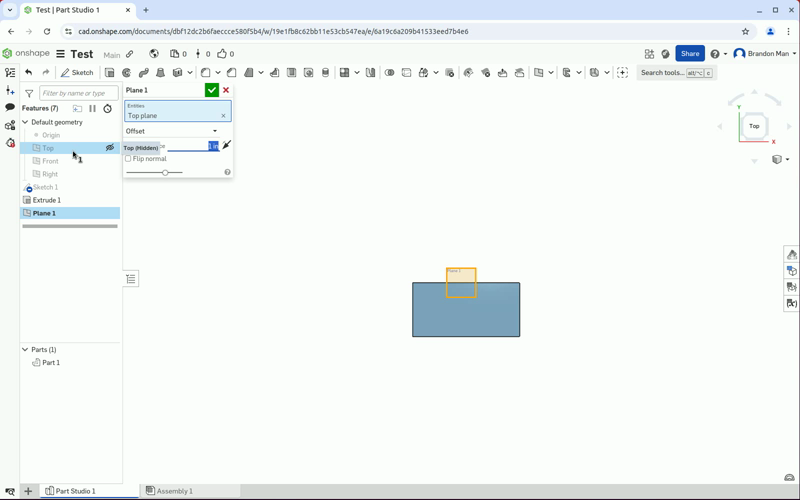
text(5.299)
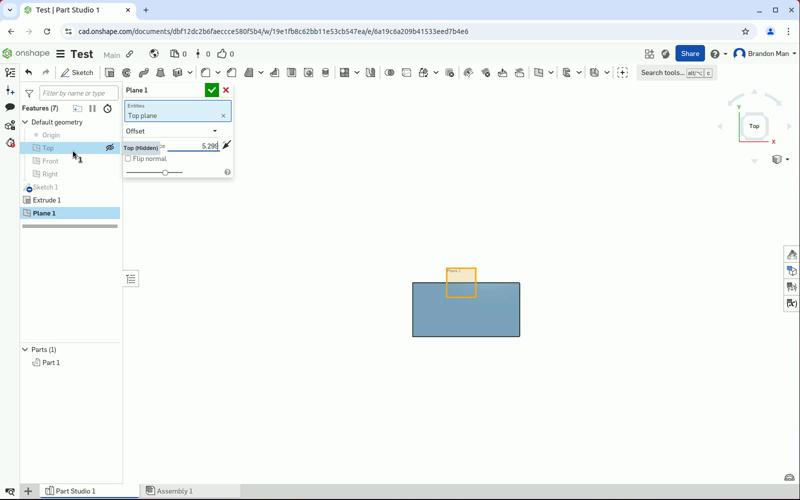
key(enter, 2)
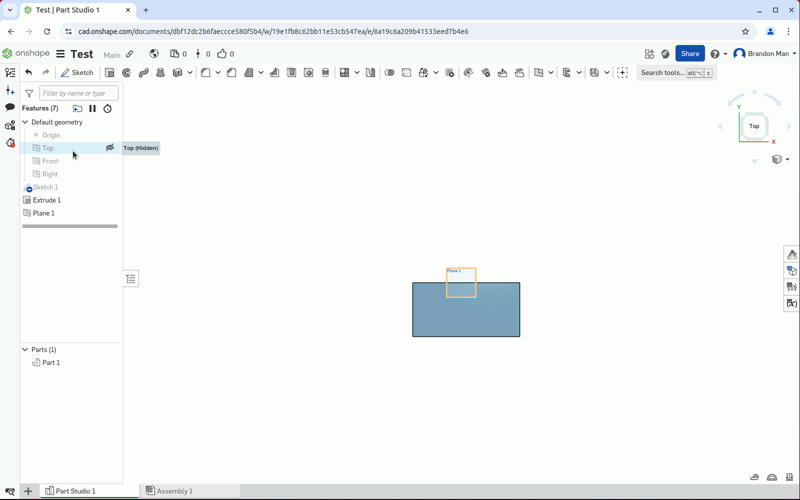
key(shift+s)
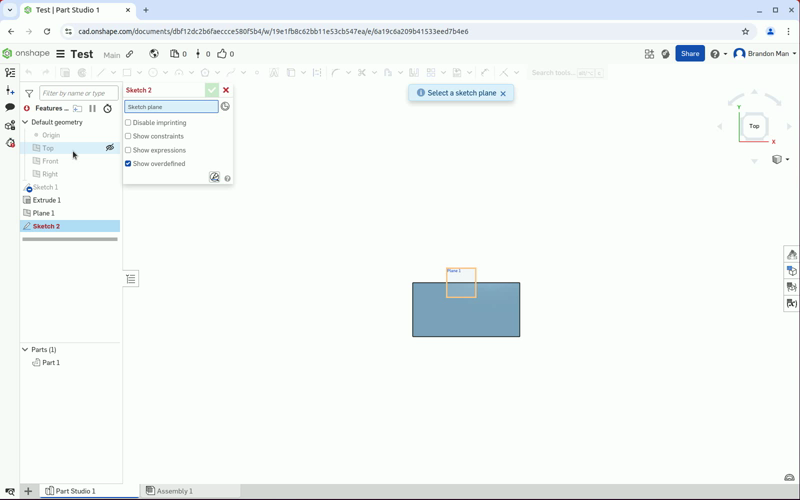
mouse_move(73, 215)
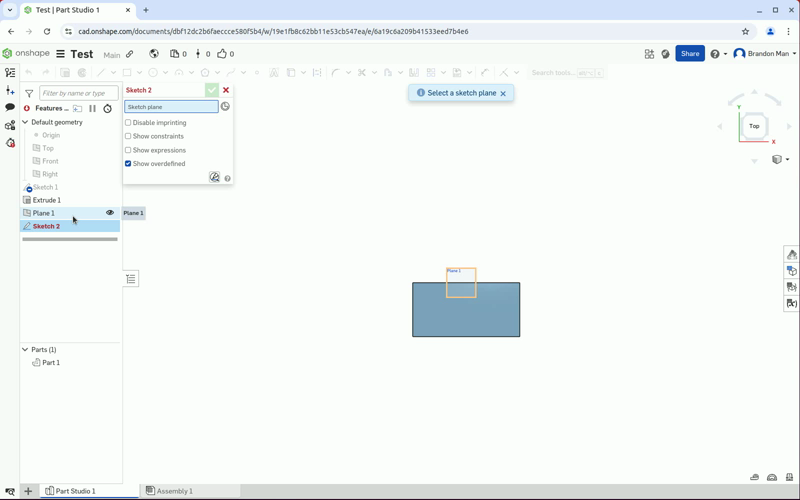
click(73, 215)
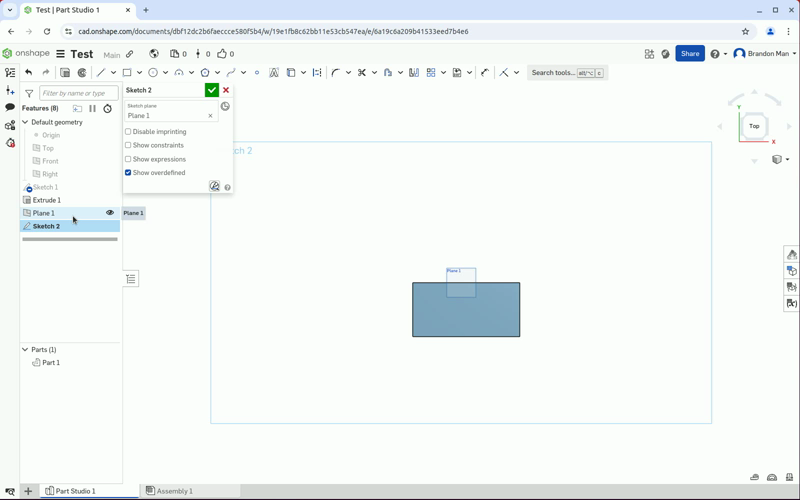
mouse_move(73, 352)
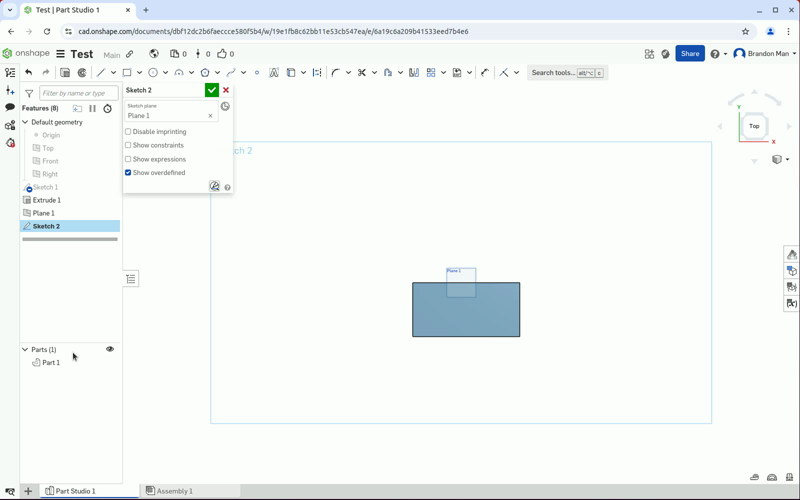
key(y)
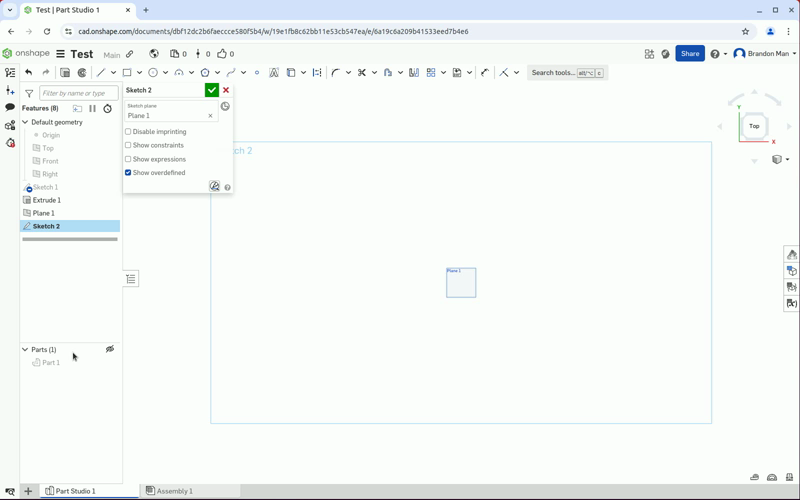
key(l)
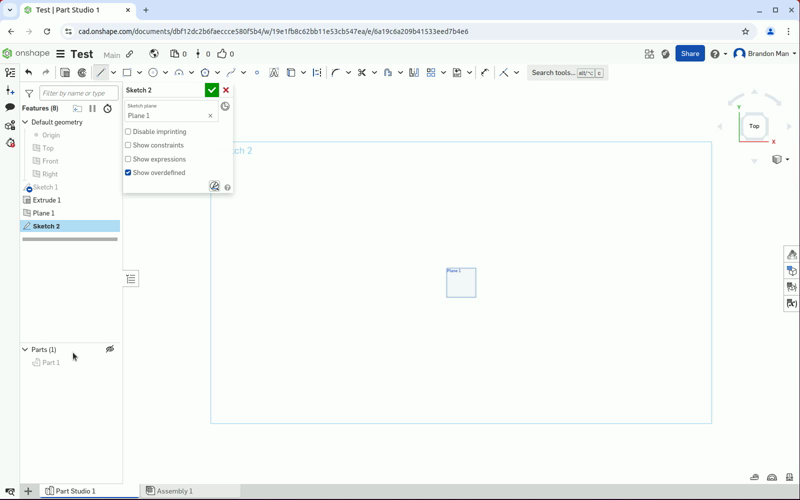
key_down(shift)
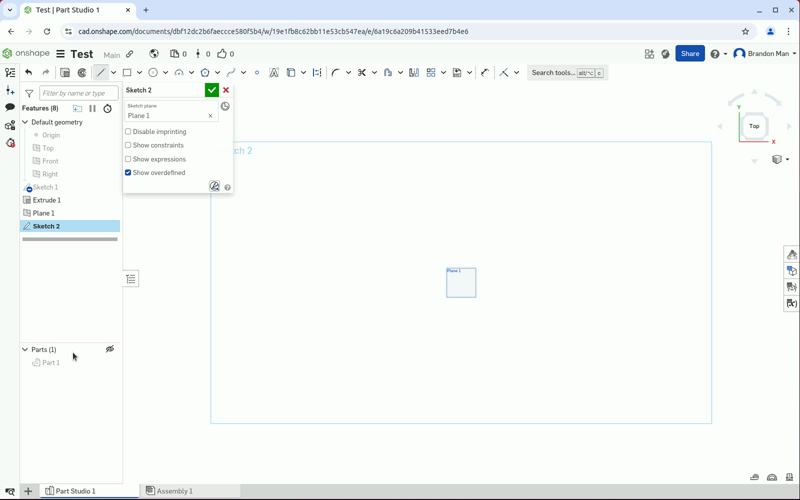
mouse_move(466, 282)
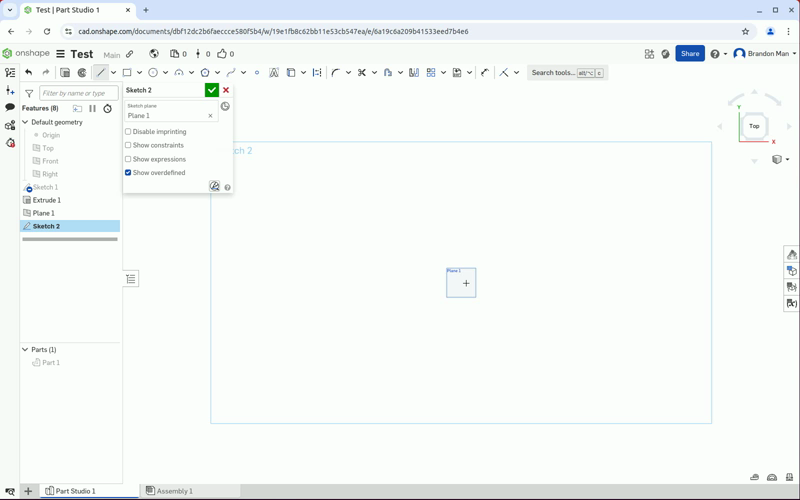
click(466, 282)
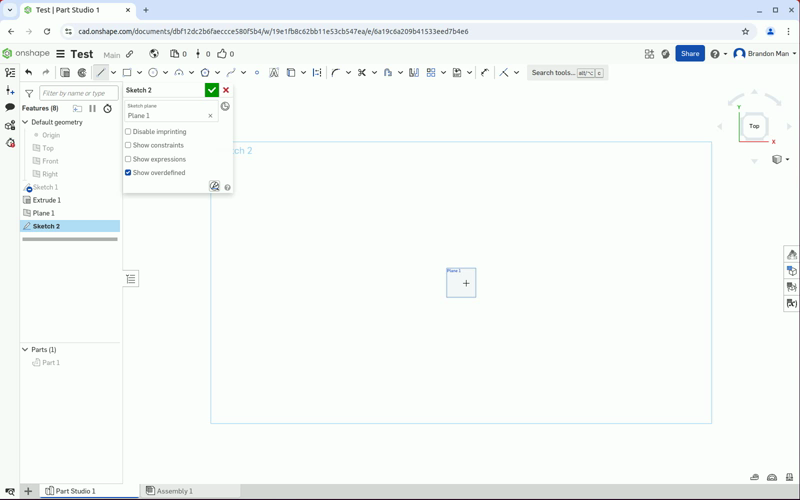
key_up(shift)
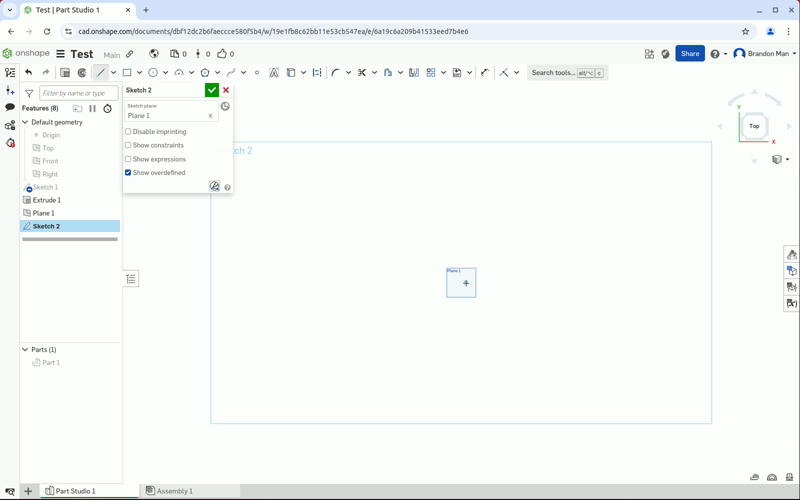
key_down(shift)
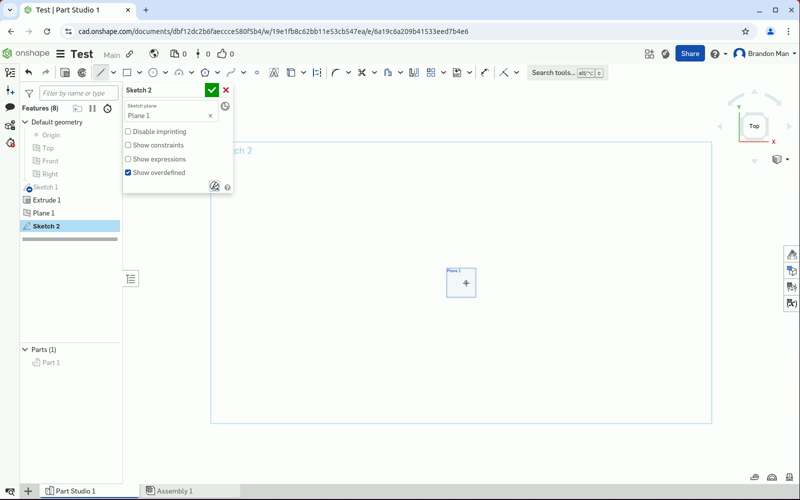
mouse_move(496, 282)
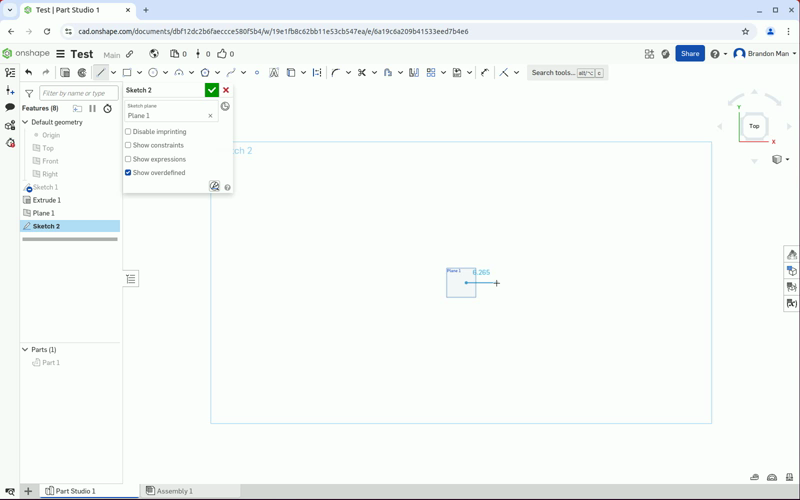
mouse_move(520, 282)
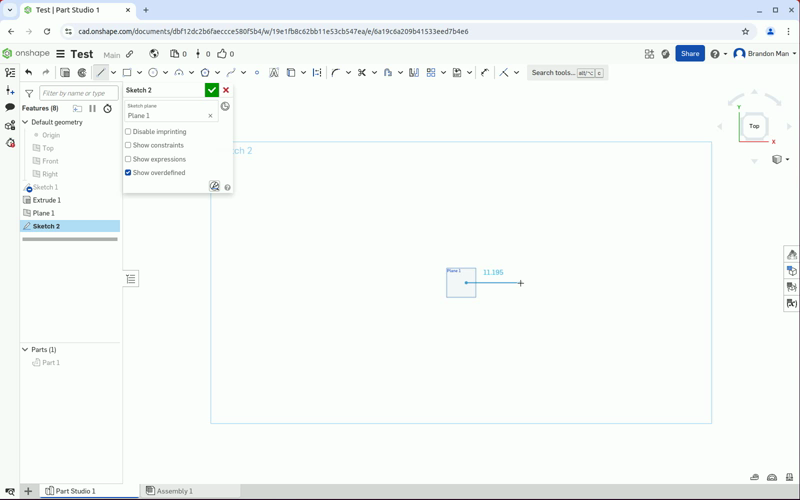
click(520, 282)
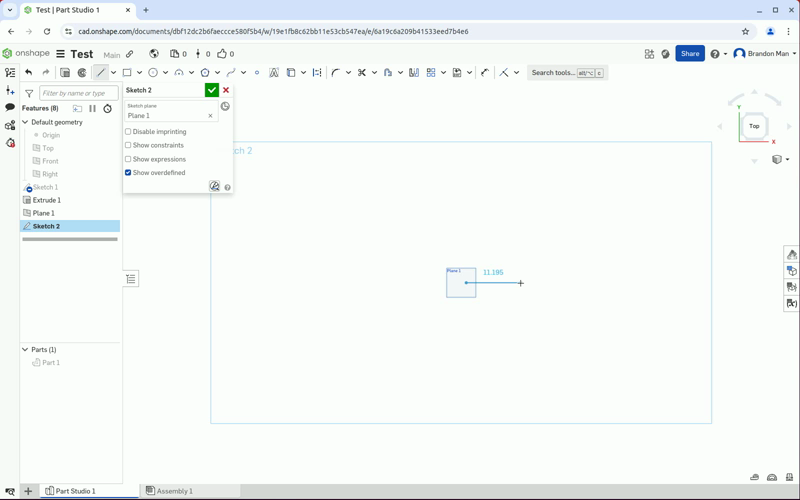
key_up(shift)
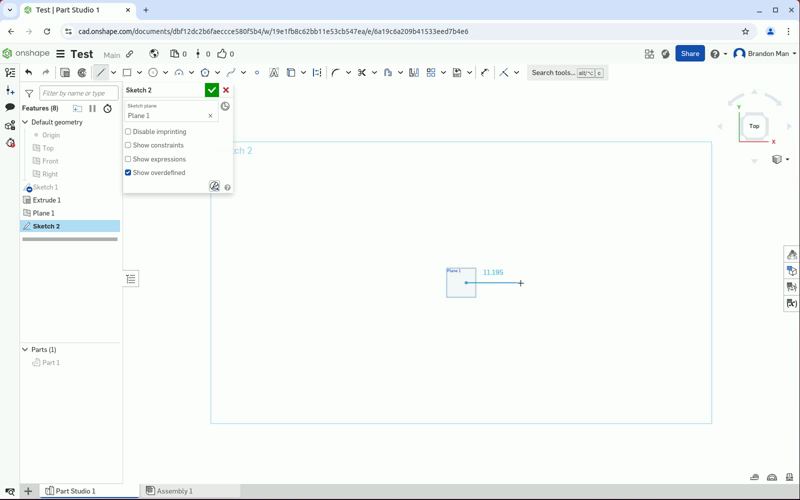
key_down(shift)
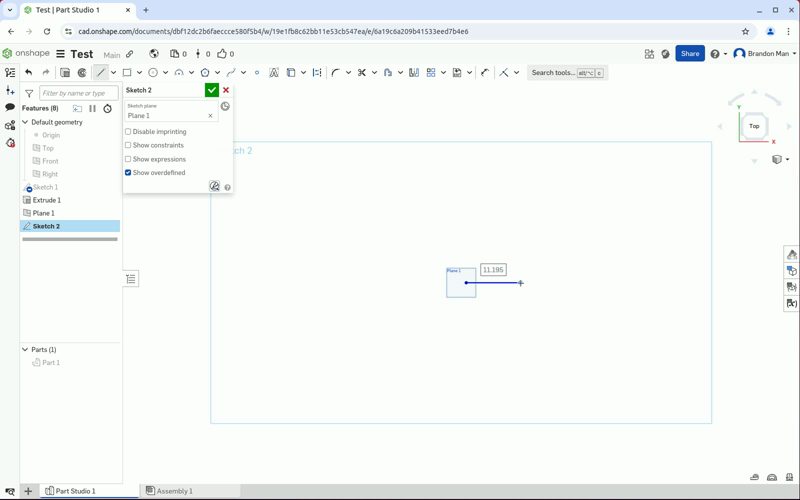
mouse_move(550, 282)
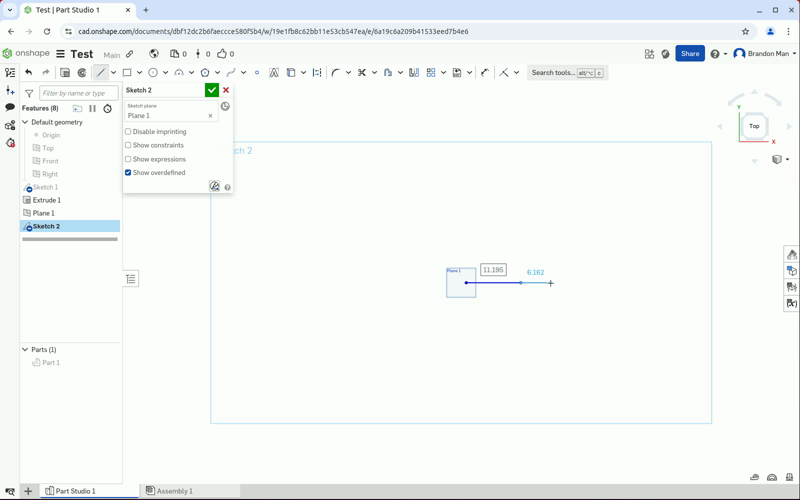
mouse_move(573, 282)
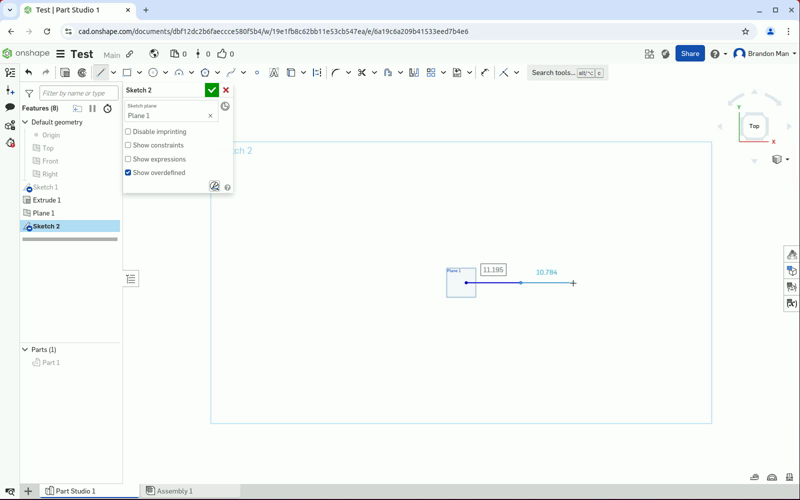
click(573, 282)
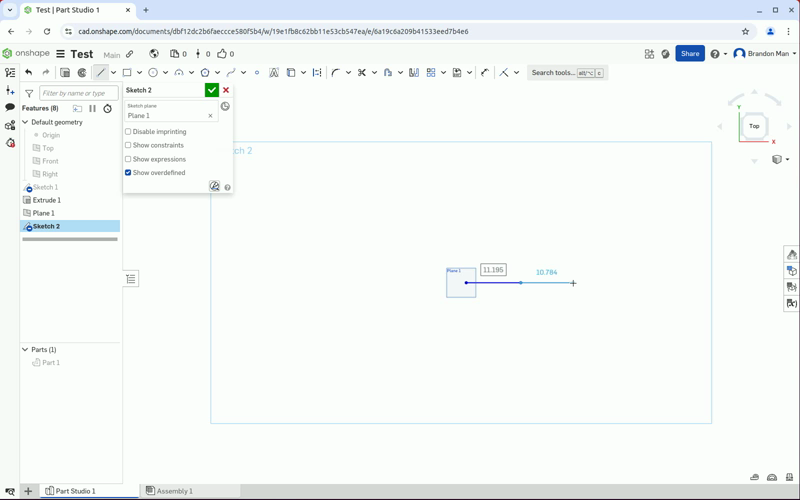
key_up(shift)
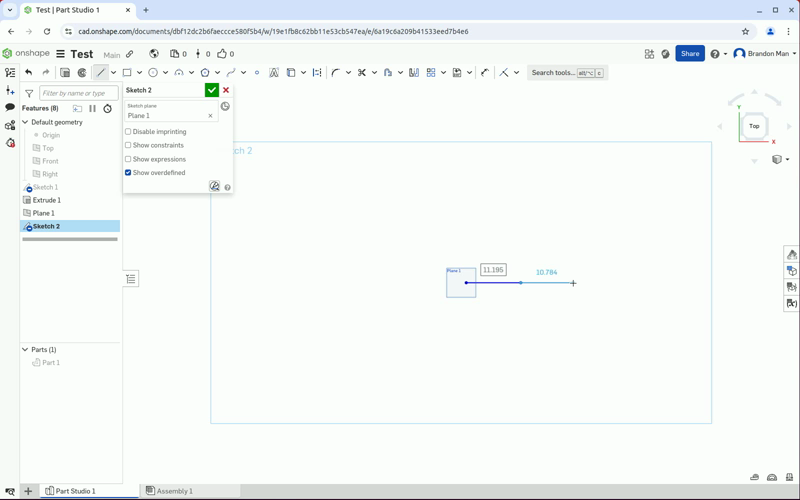
key_down(shift)
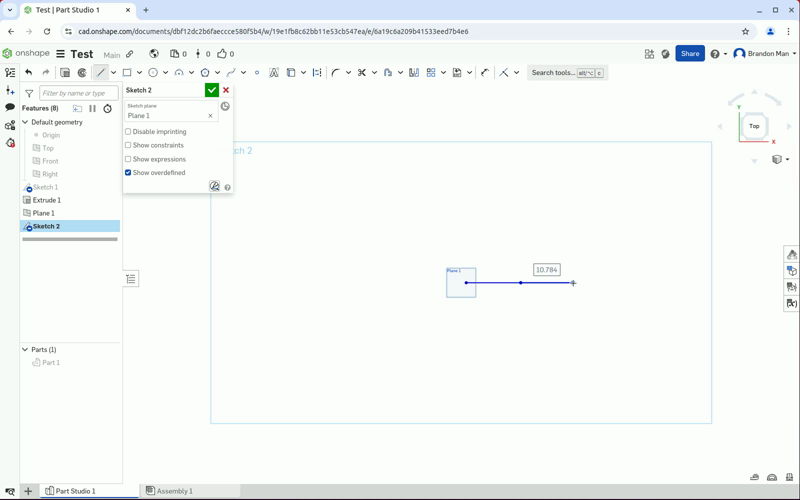
mouse_move(589, 282)
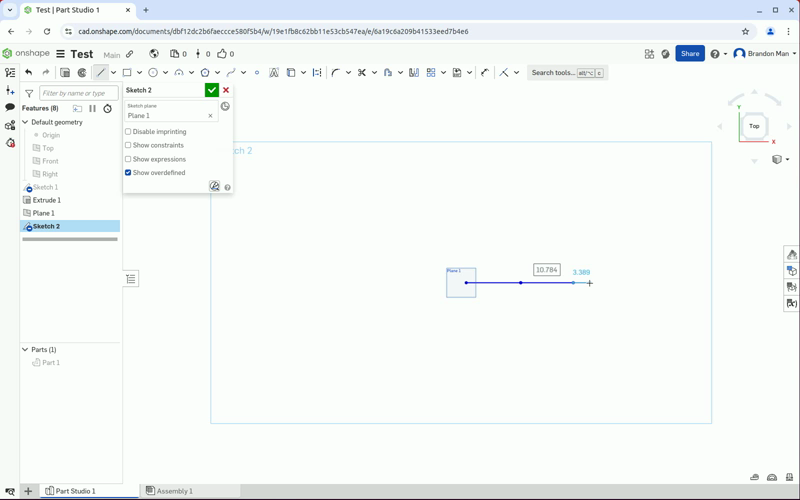
mouse_move(573, 228)
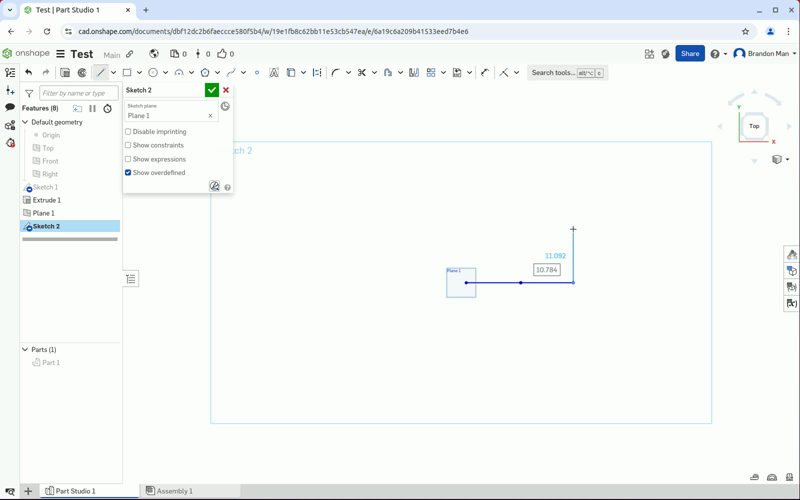
click(573, 228)
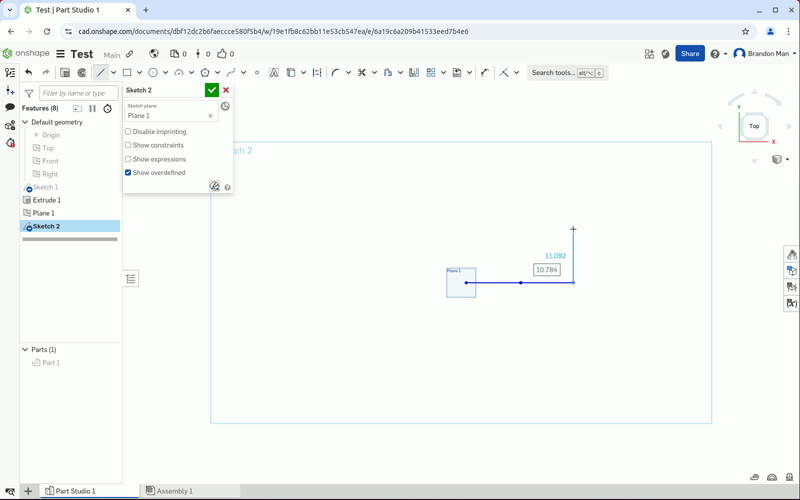
key_up(shift)
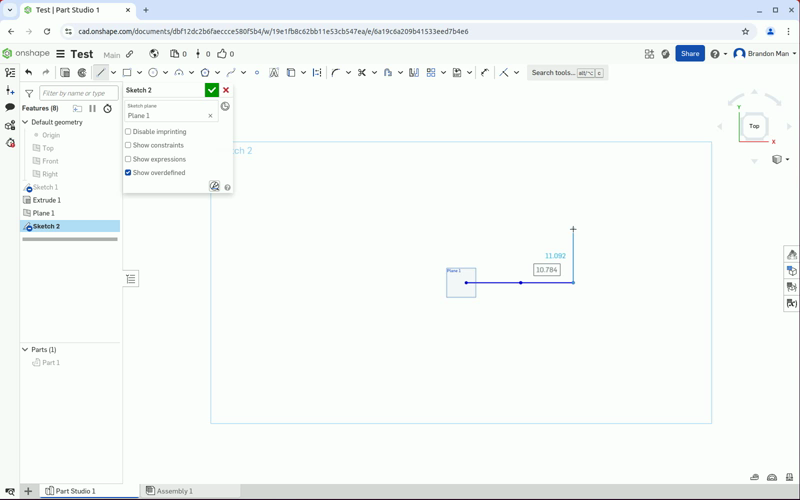
key_down(shift)
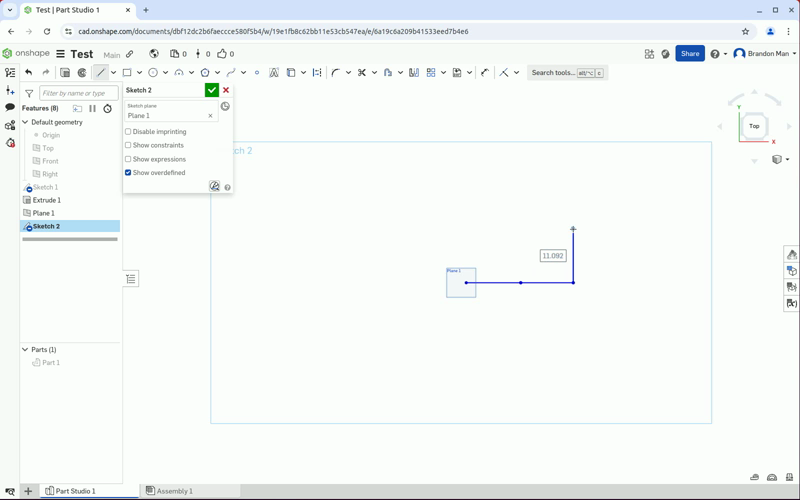
mouse_move(466, 228)
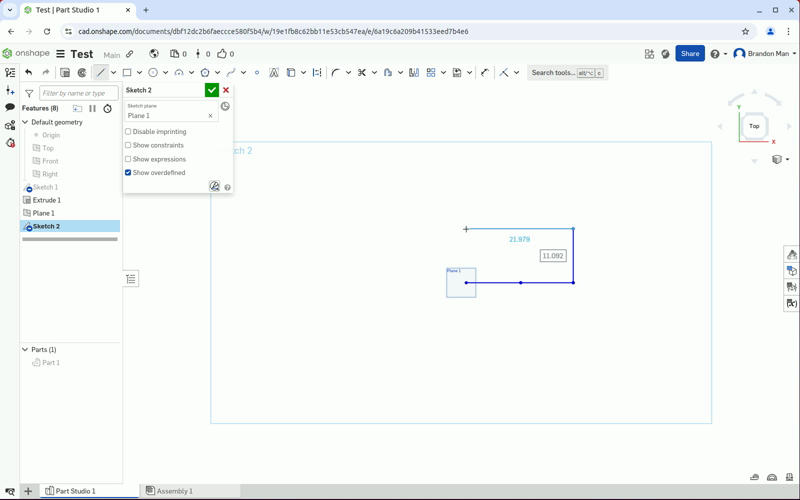
click(466, 228)
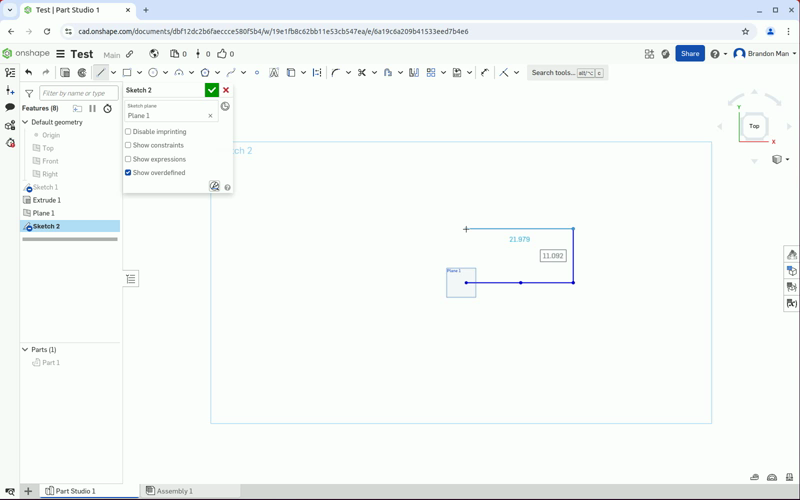
key_up(shift)
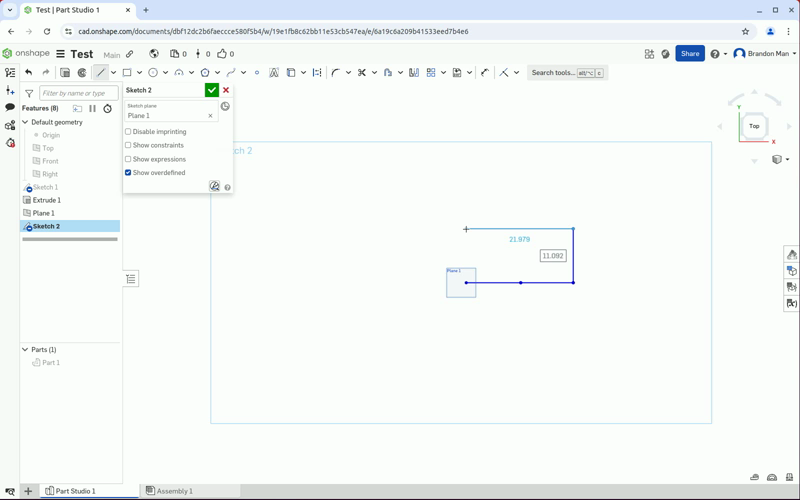
mouse_move(496, 228)
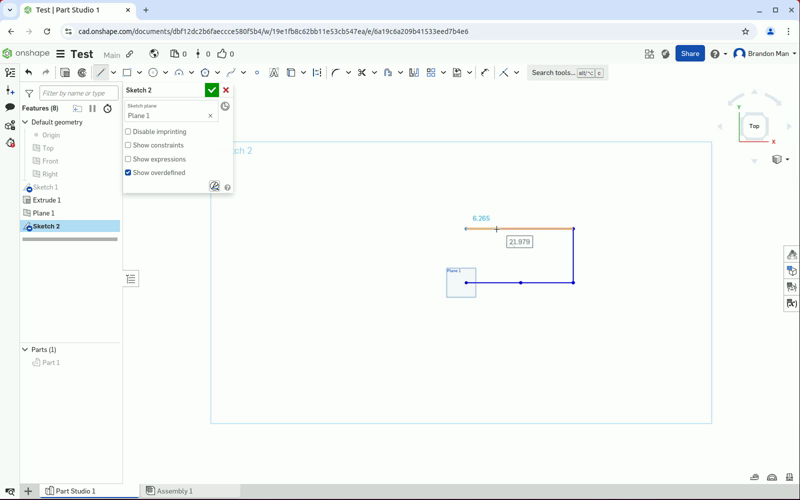
key_down(shift)
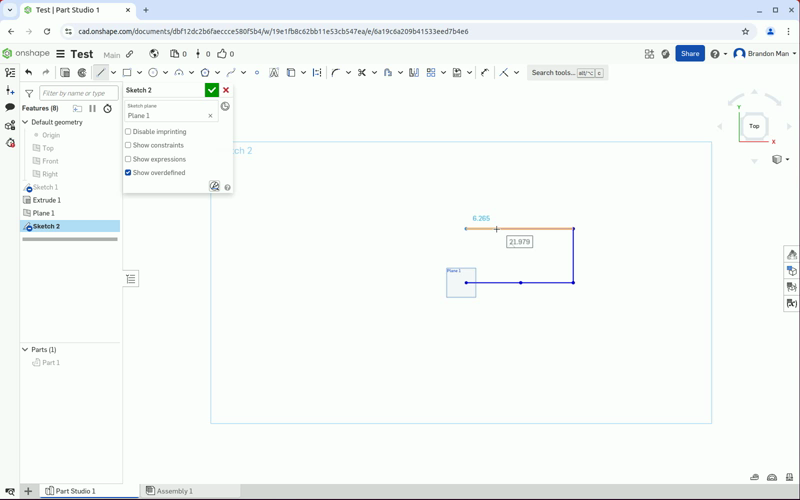
mouse_move(466, 282)
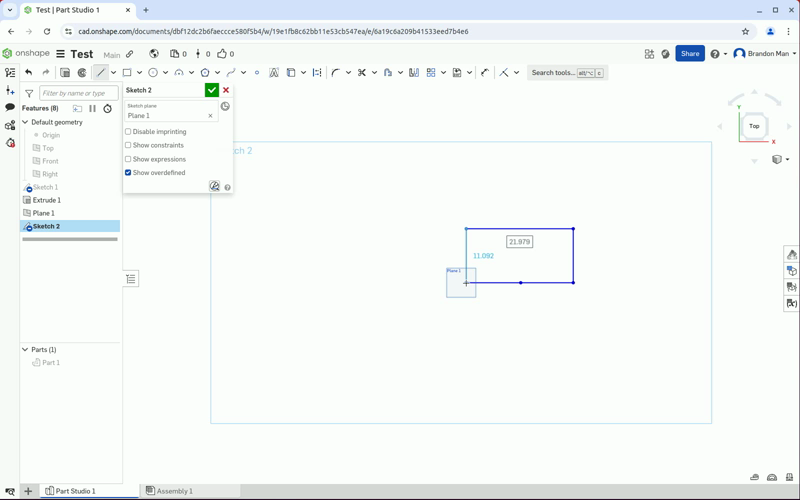
key_up(shift)
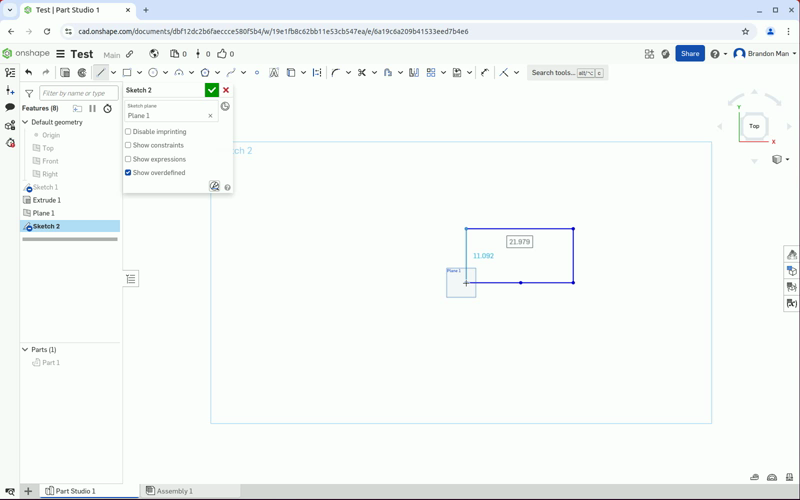
click(466, 282)
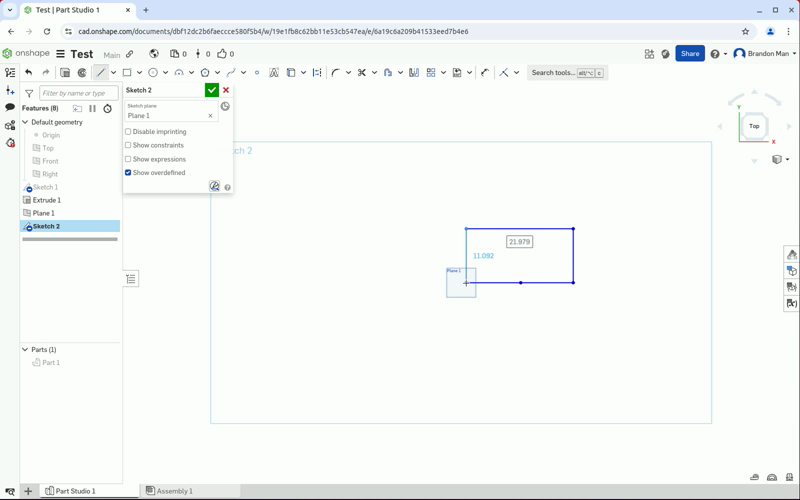
key(esc)
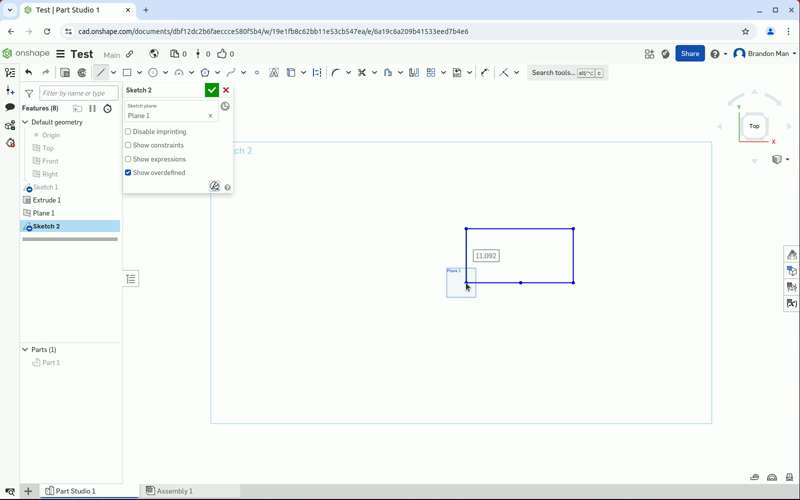
mouse_move(492, 274)
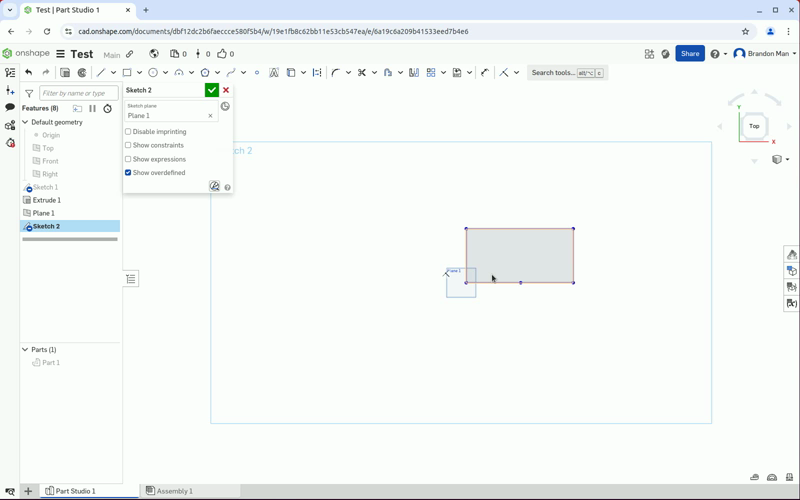
click(492, 274)
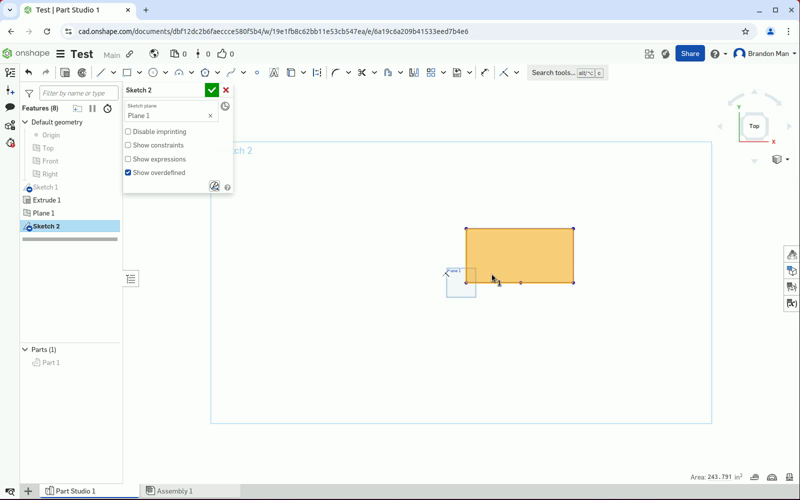
mouse_move(73, 352)
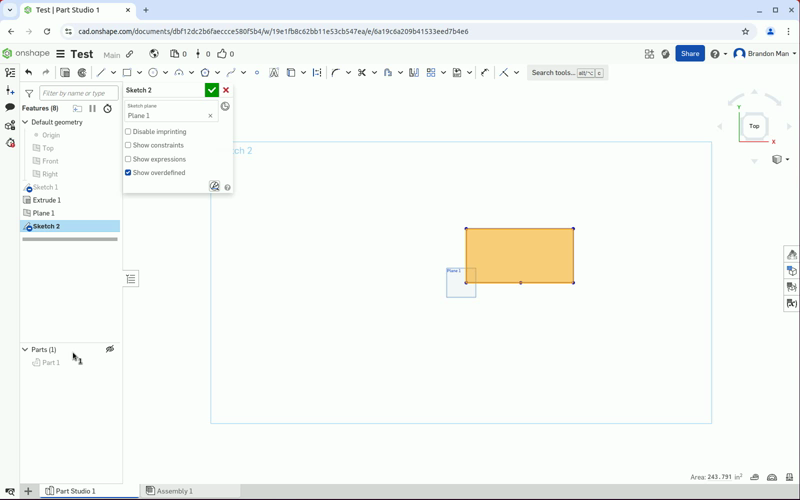
key(shift+y)
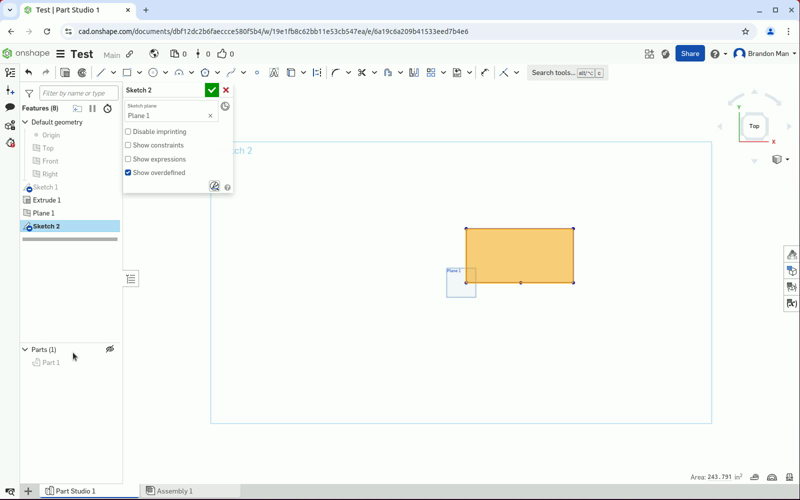
key(shift+e)
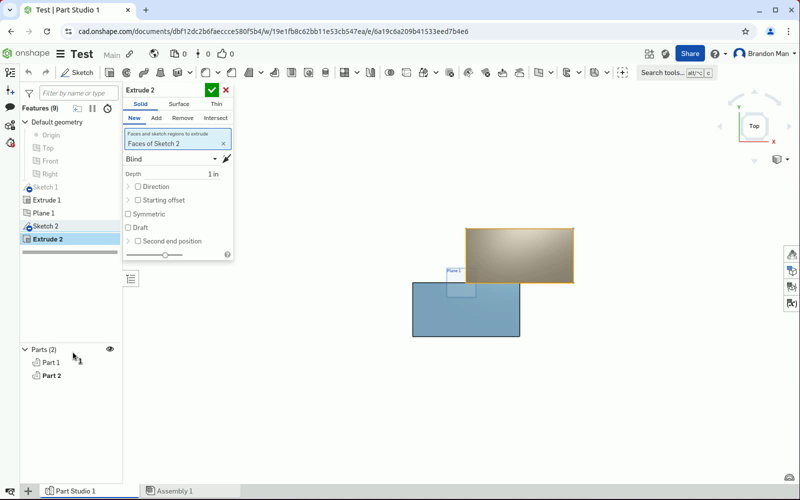
mouse_move(143, 106)
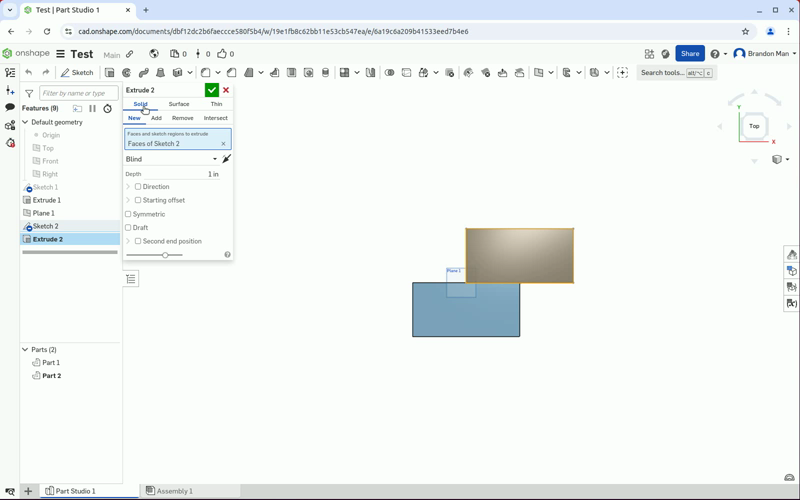
click(143, 106)
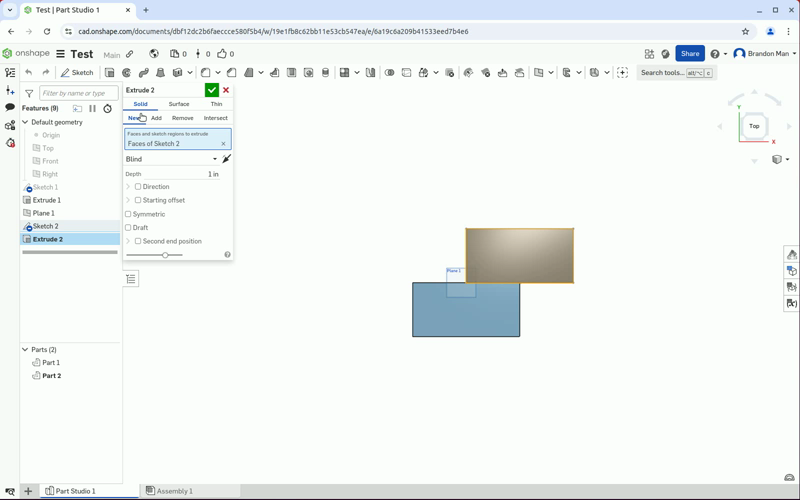
mouse_move(137, 120)
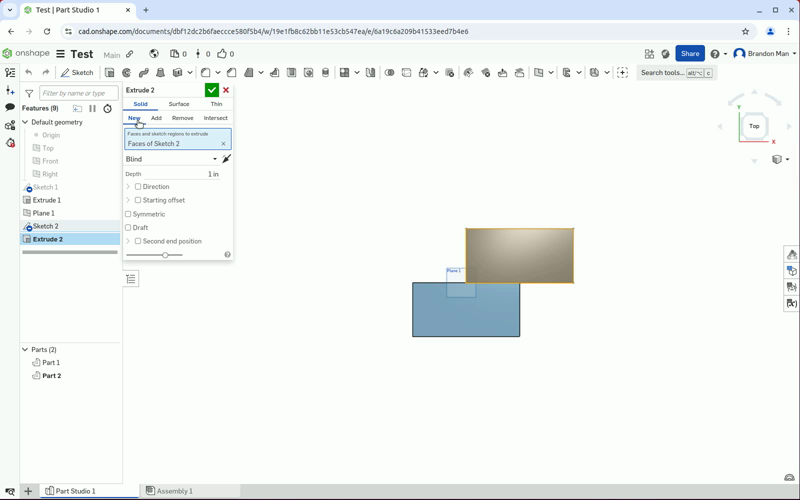
click(137, 120)
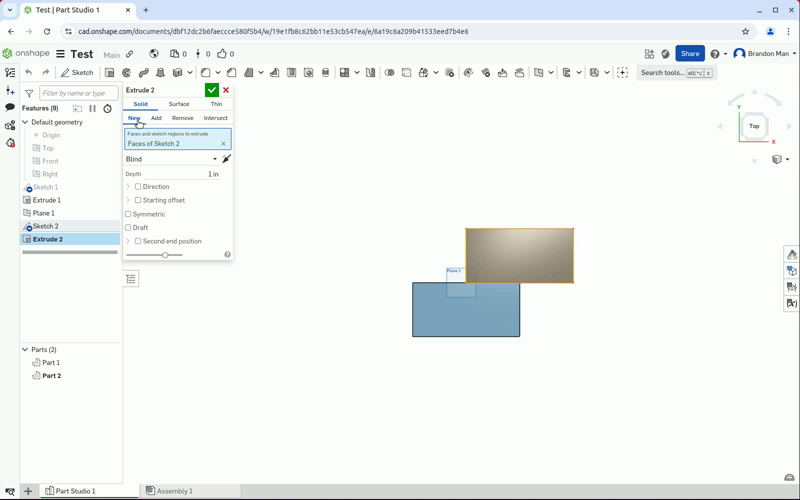
key(tab, 4)
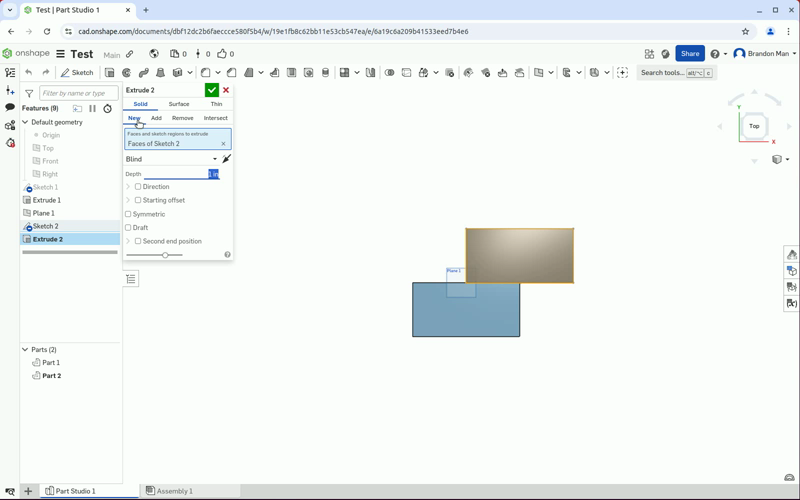
text(-11.073)
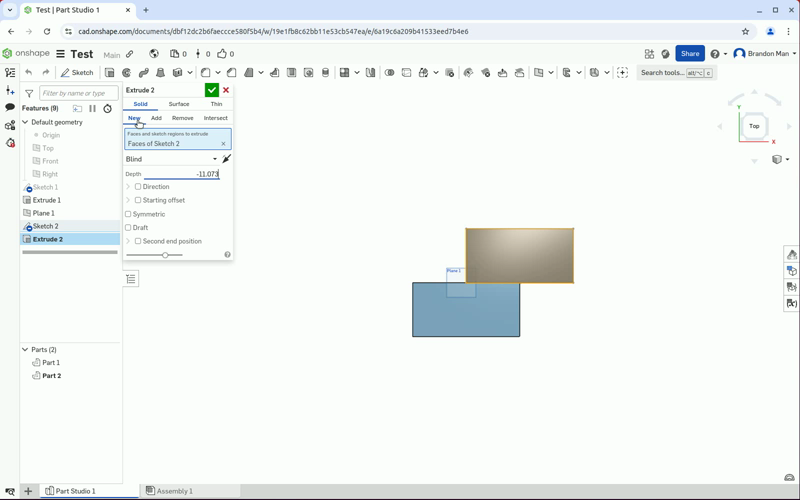
key(enter)
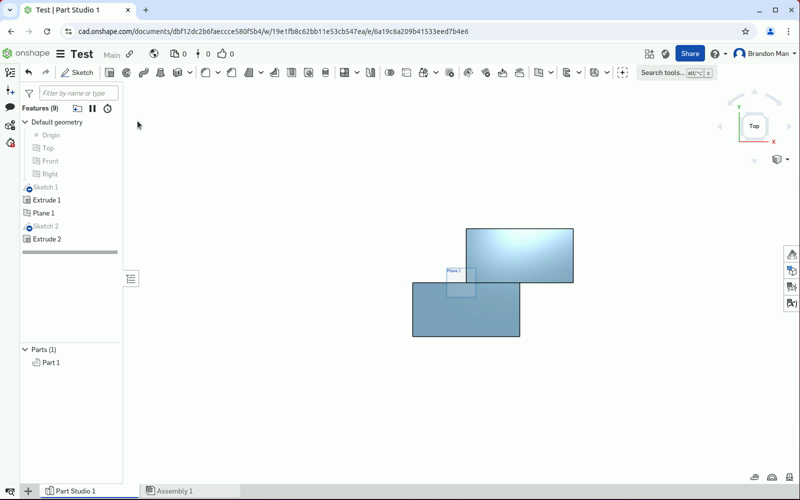
key(shift+h)
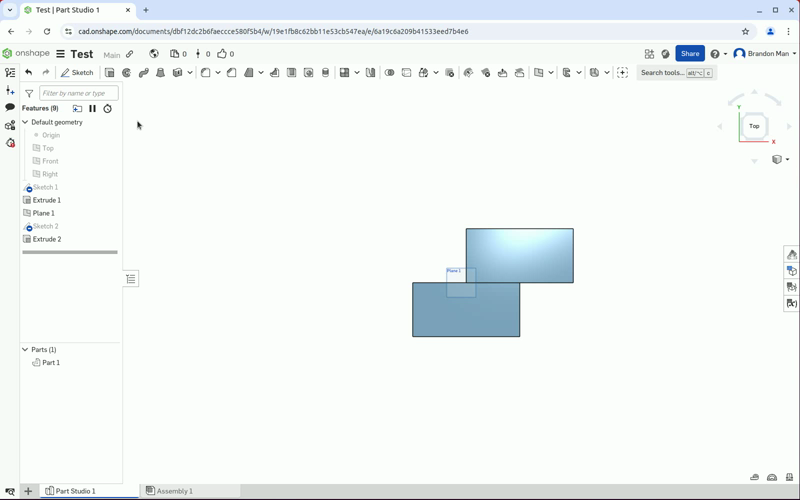
key(shift+h)
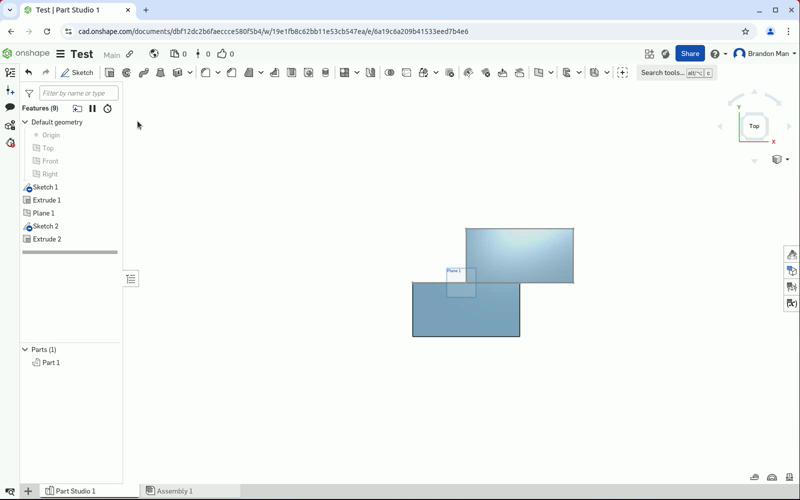
key(shift+7)
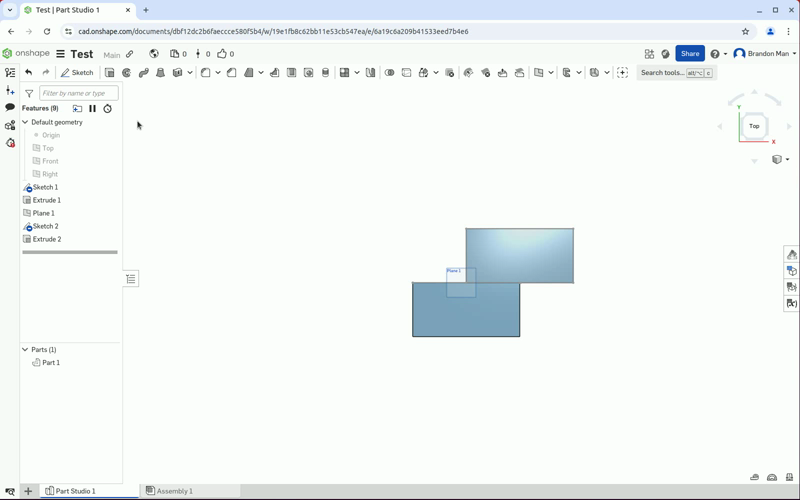
key(up, 3)
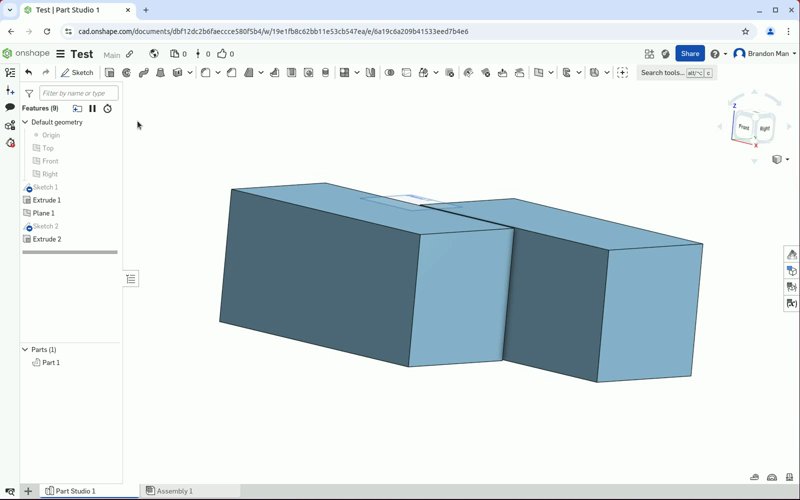
key(left, 3)
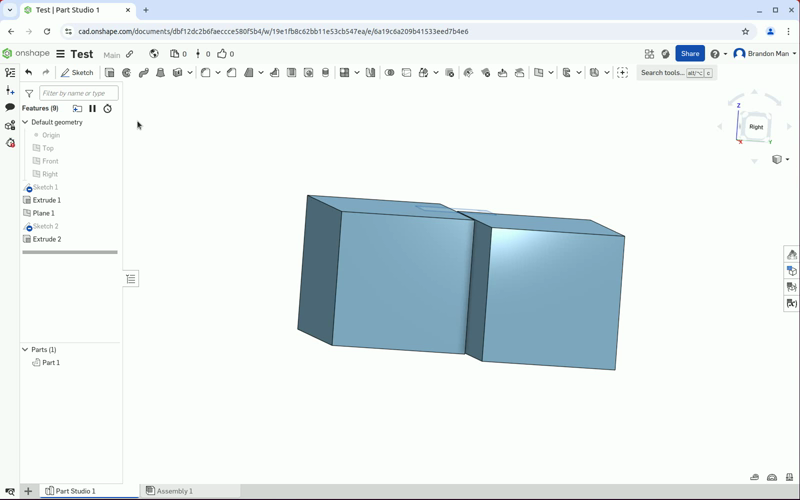
key(right, 3)
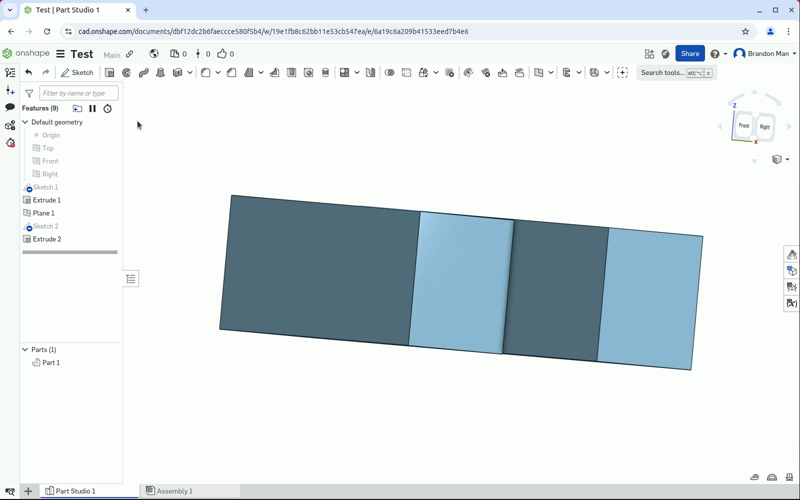
key(down, 3)
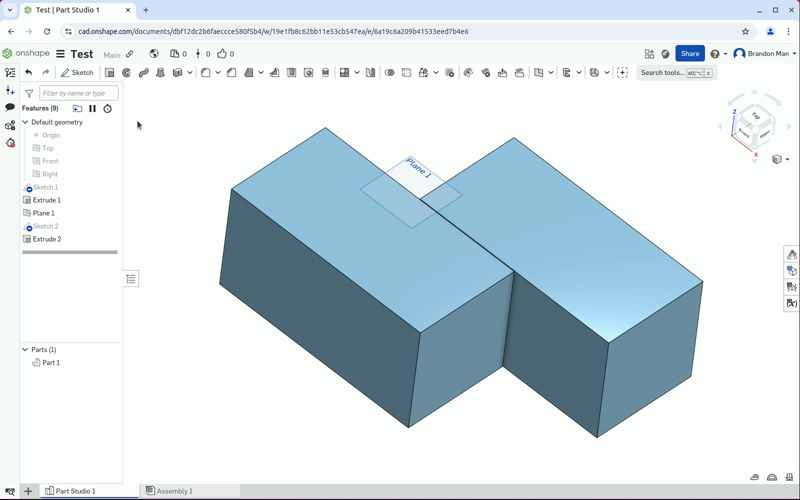
mouse_move(73, 189)
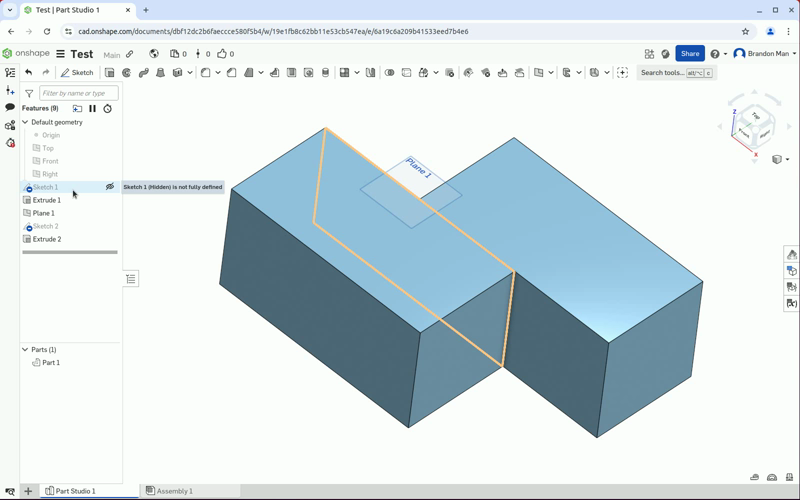
click(73, 189)